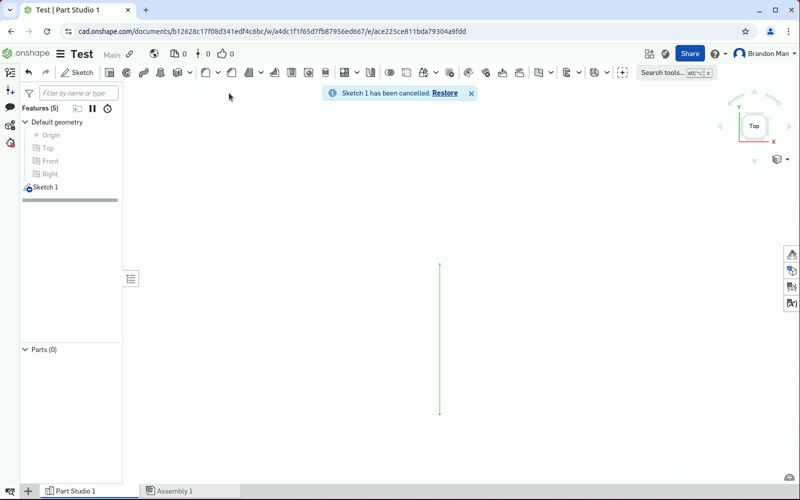
key(shift+h)
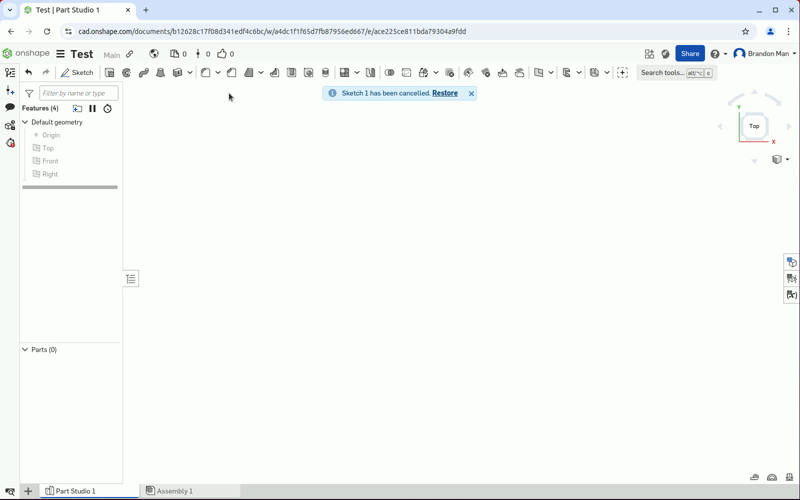
mouse_move(73, 352)
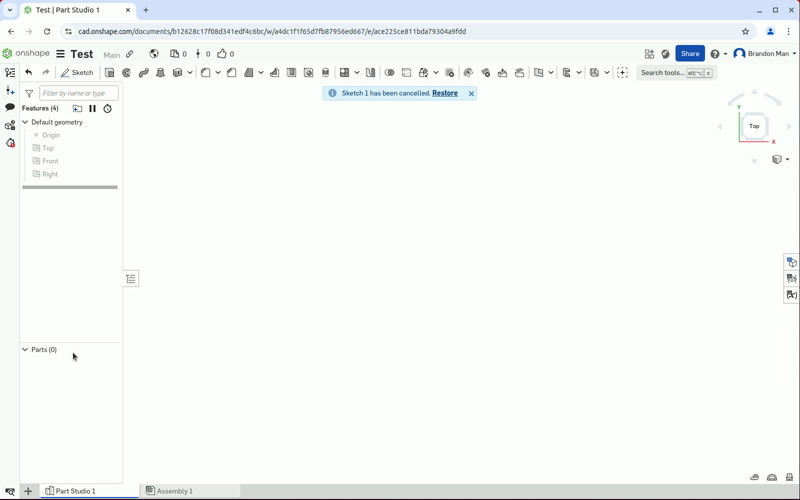
key(y)
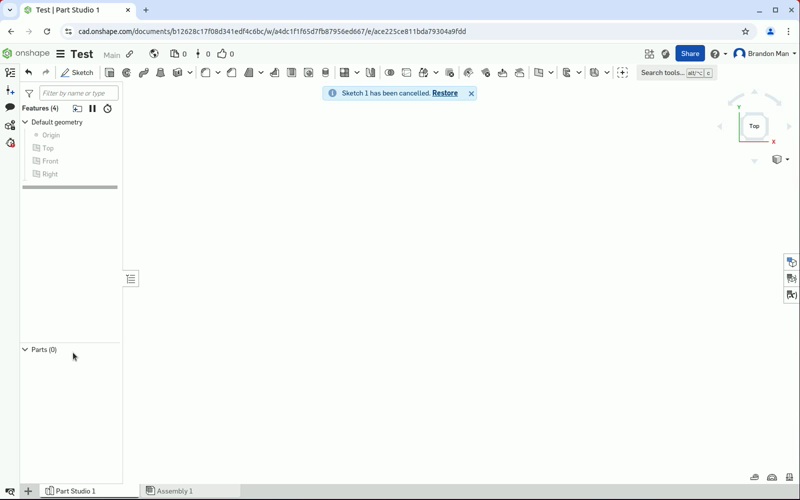
key(shift+p)
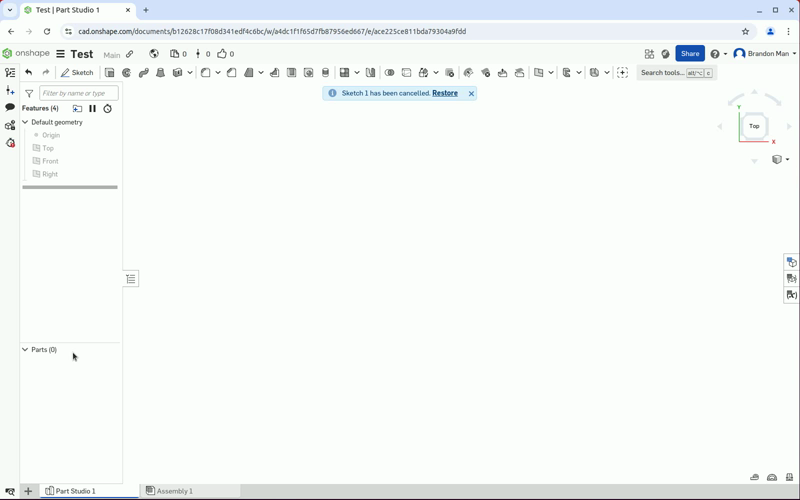
key(space)
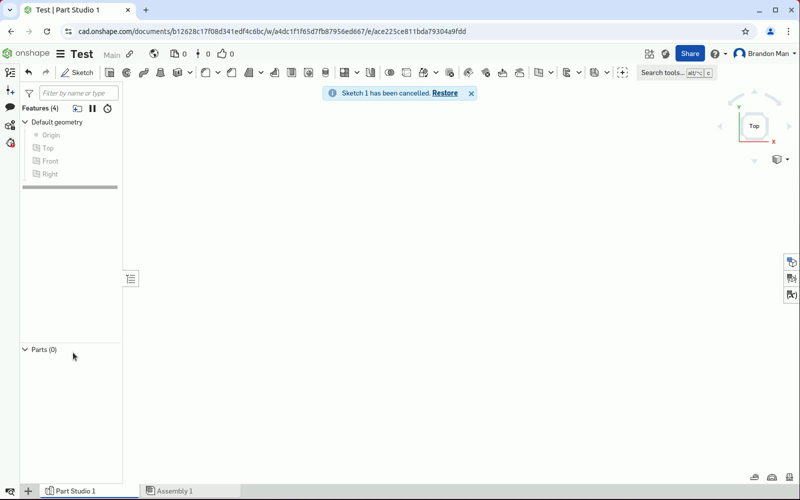
key_down(shift)
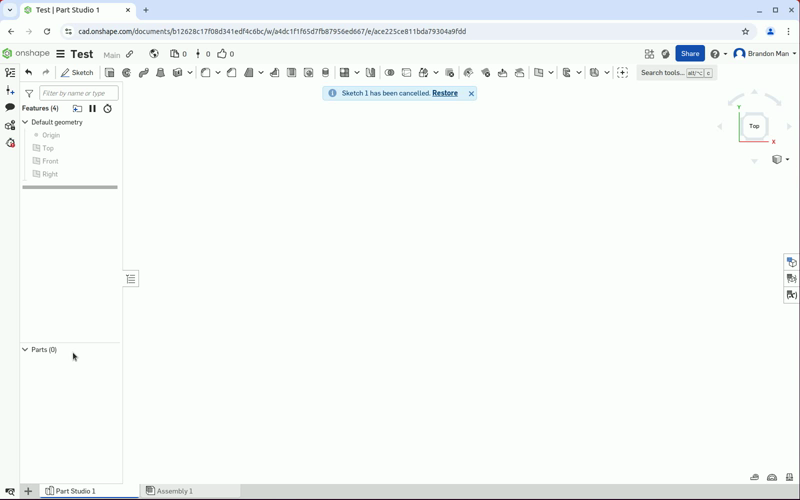
key(up)
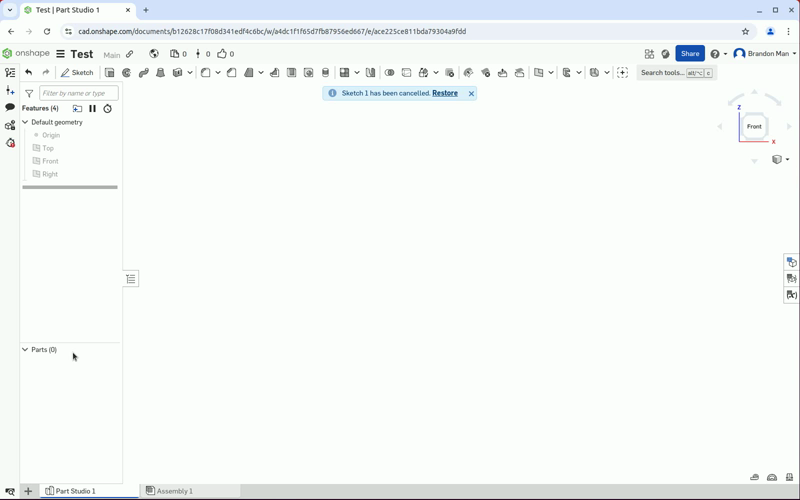
key_up(shift)
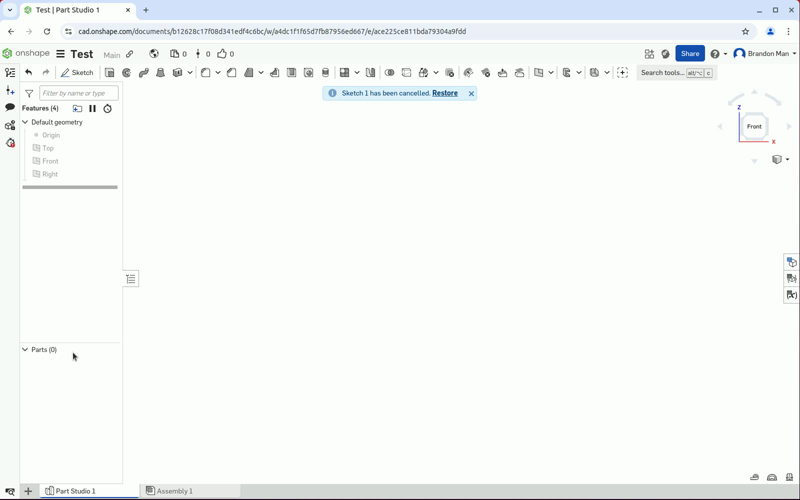
key(space)
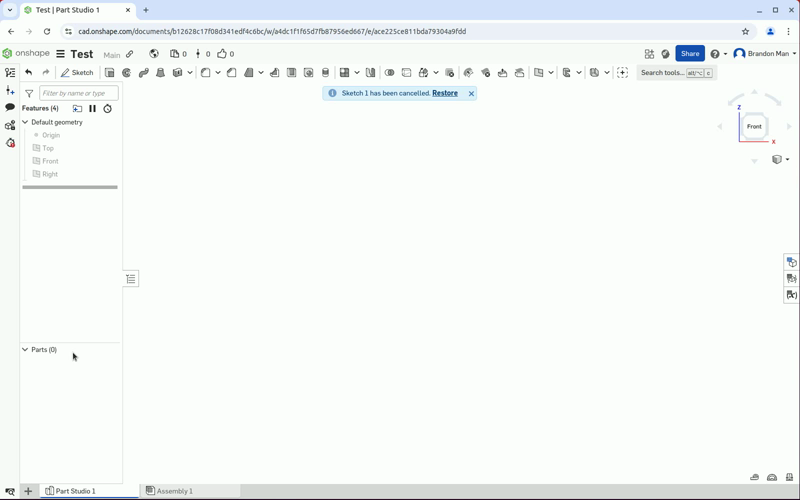
key_down(shift)
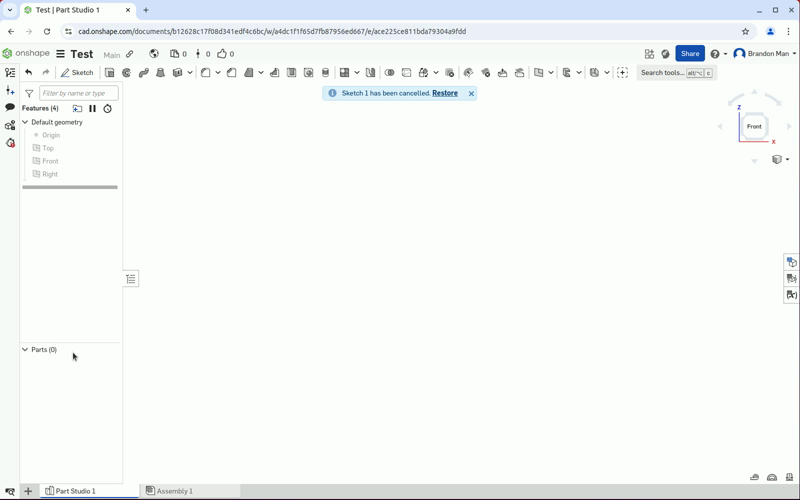
key(left)
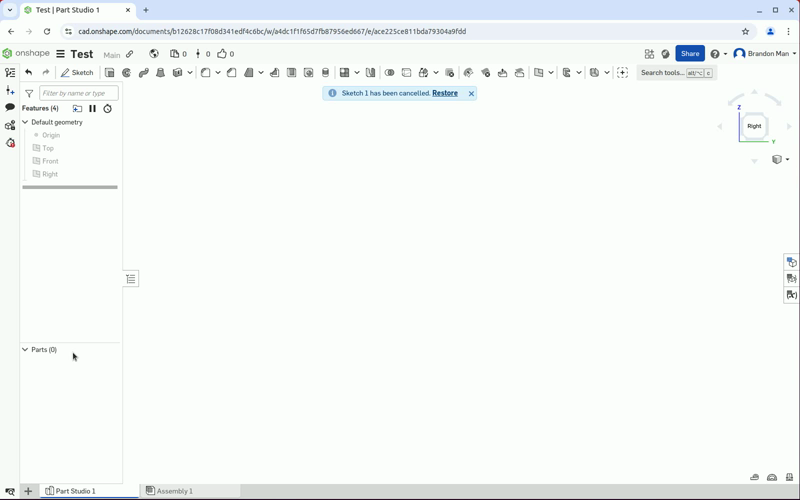
key_up(shift)
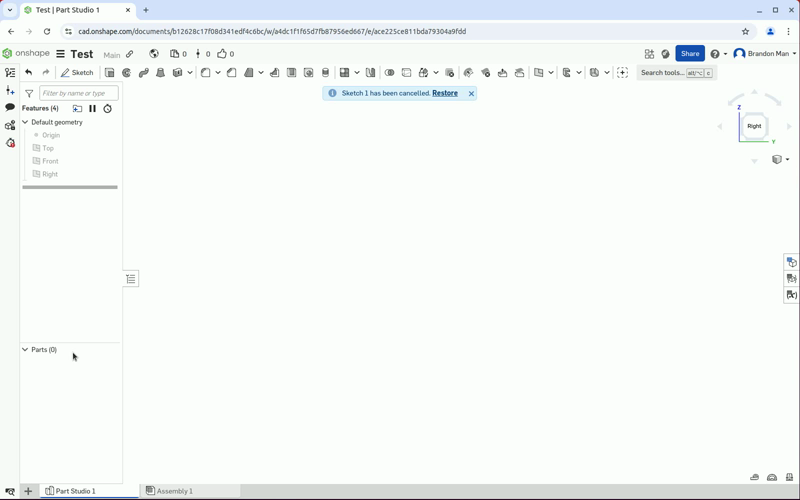
mouse_move(73, 352)
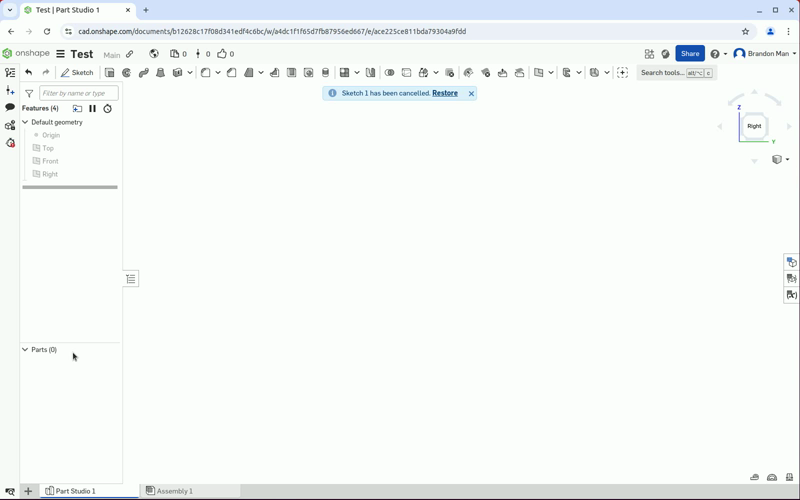
key(shift+y)
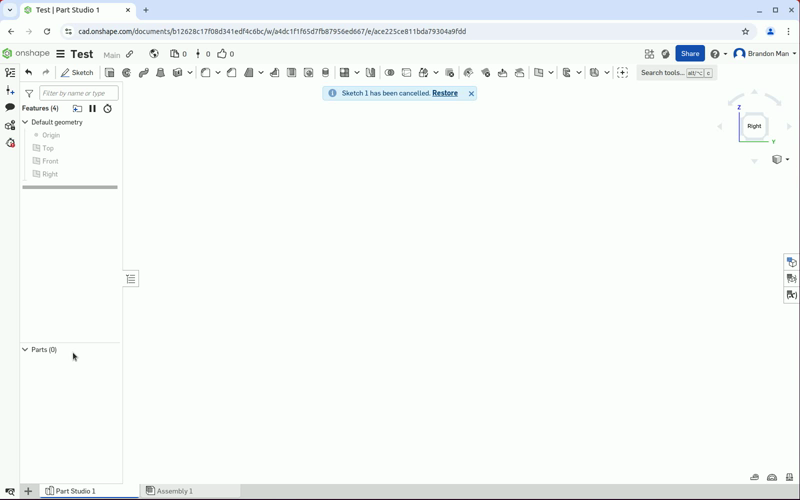
key(shift+s)
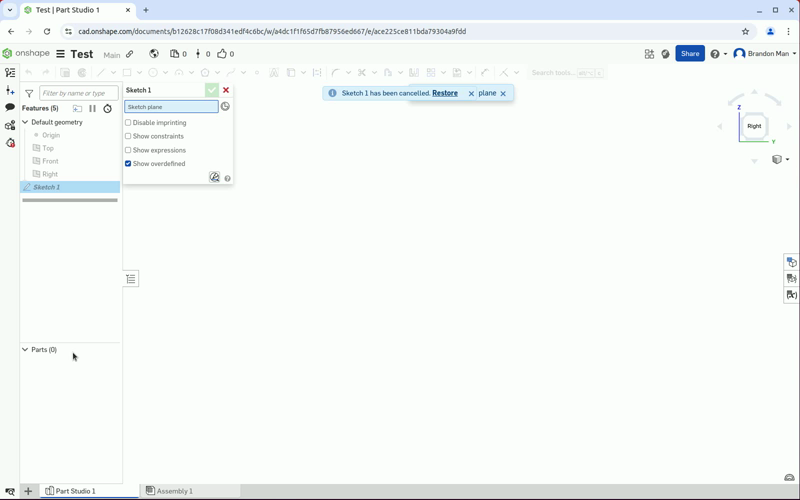
mouse_move(73, 176)
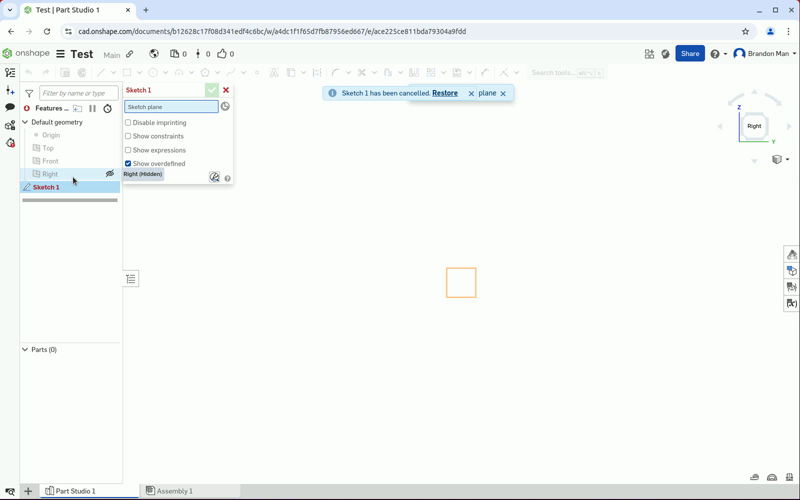
click(73, 176)
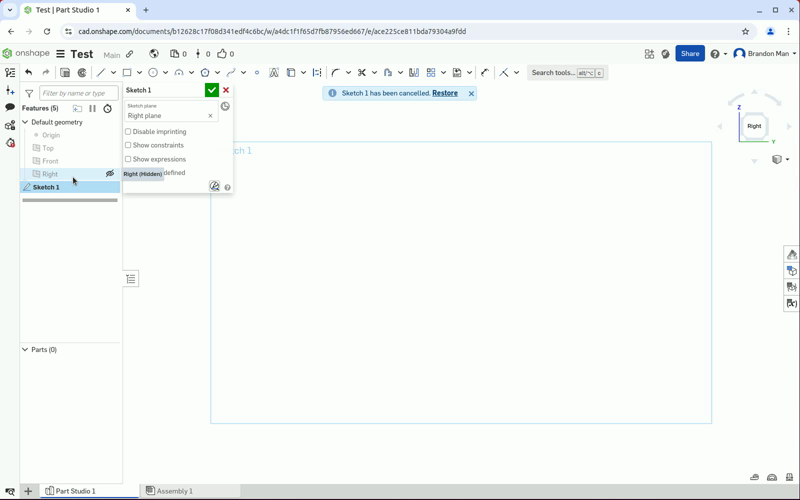
mouse_move(73, 352)
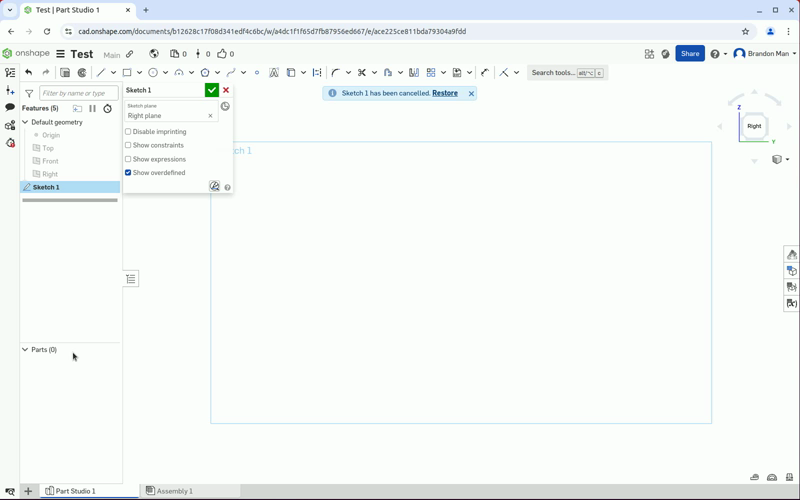
key(y)
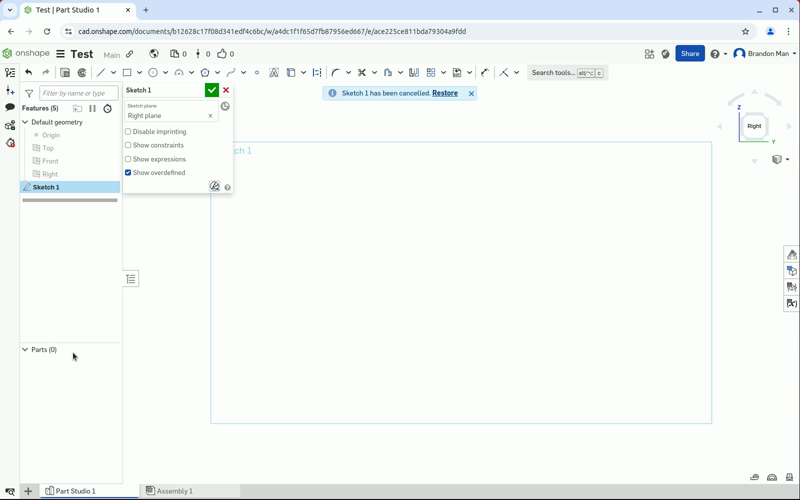
key(l)
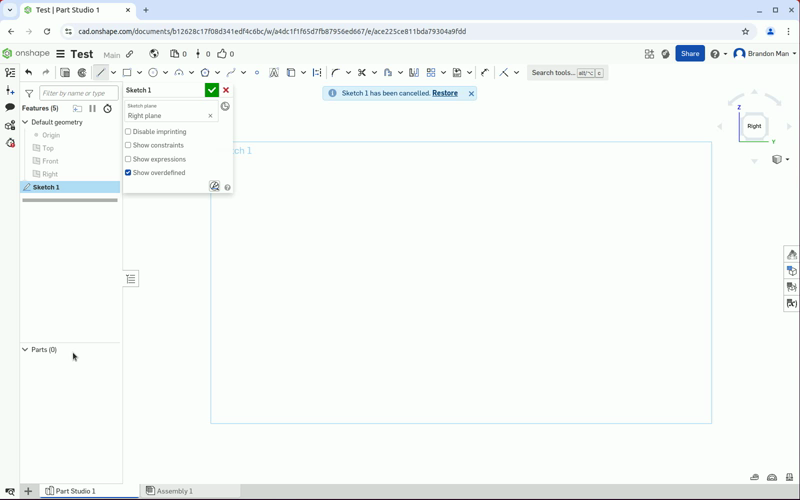
key_down(shift)
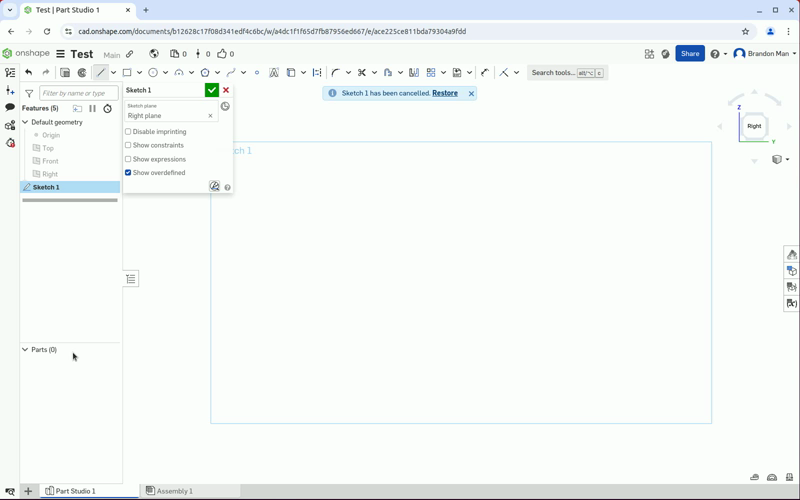
mouse_move(404, 311)
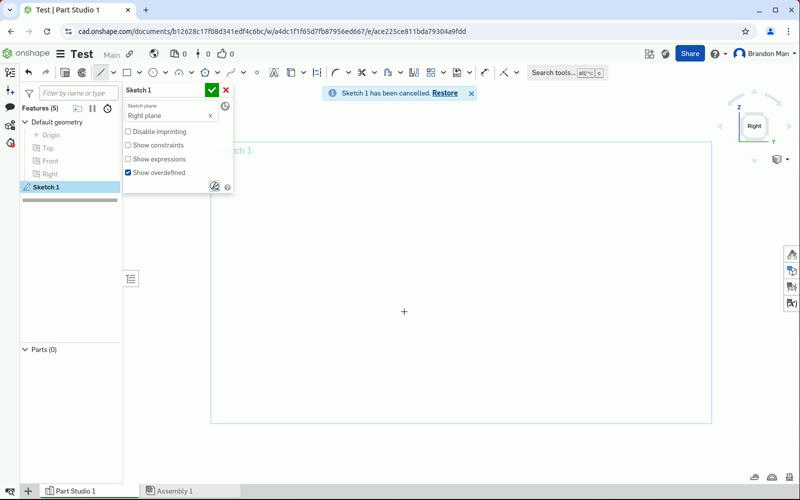
click(404, 311)
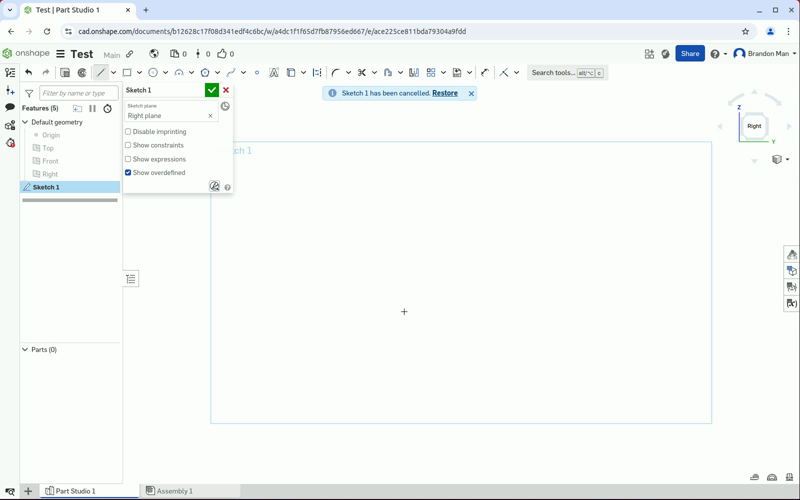
key_up(shift)
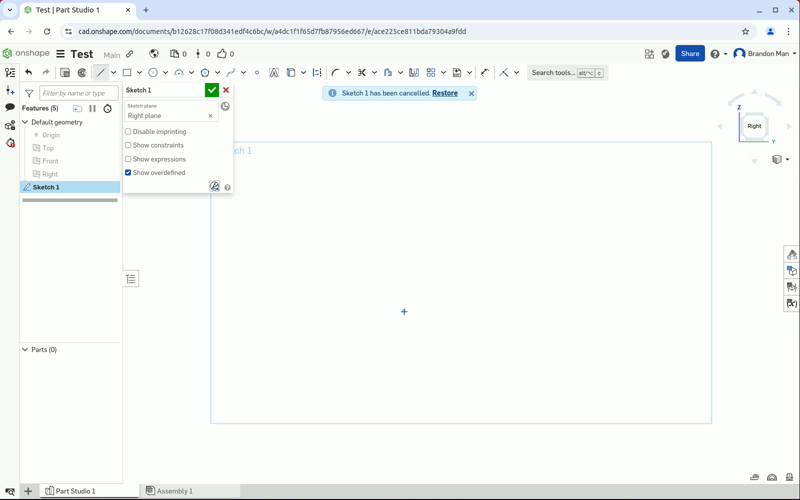
key_down(shift)
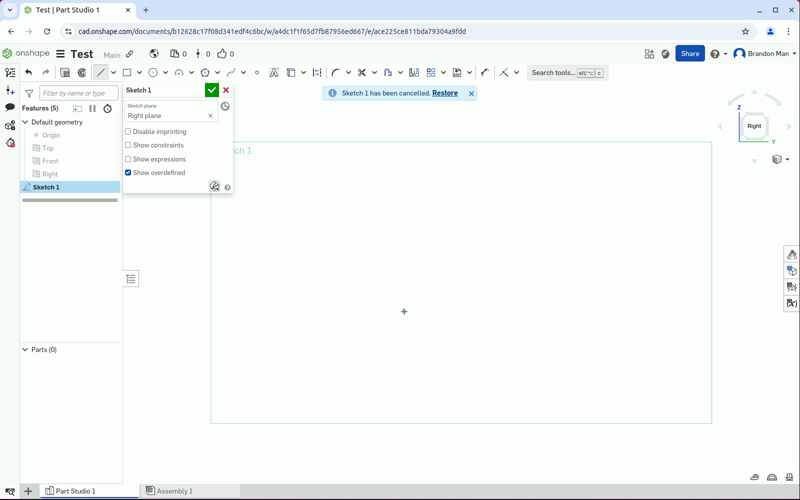
mouse_move(516, 311)
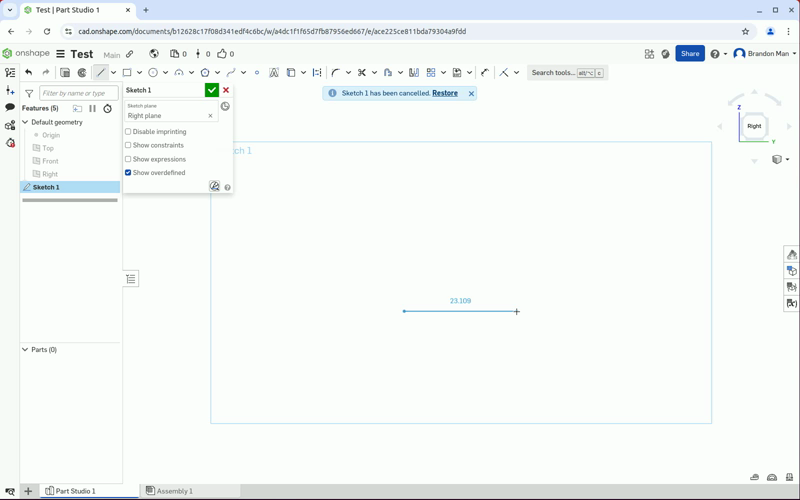
click(516, 311)
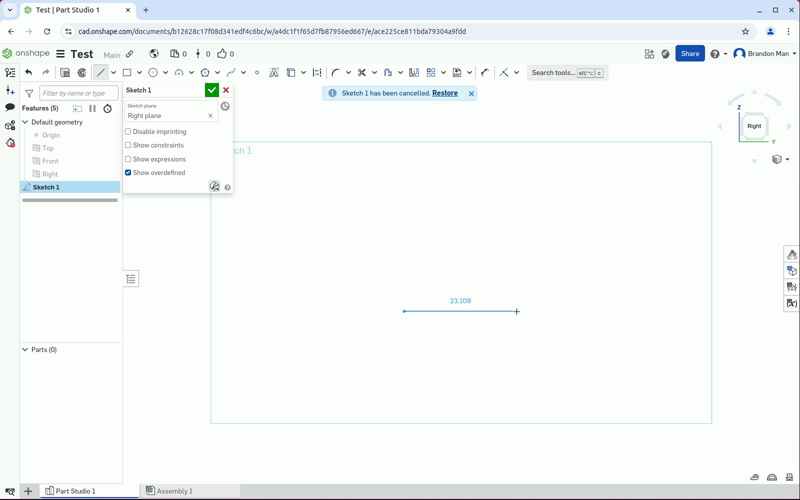
key_up(shift)
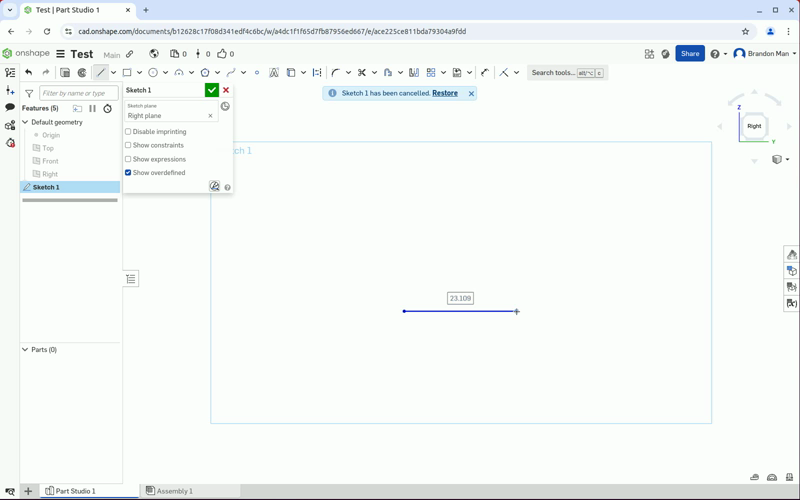
key_down(shift)
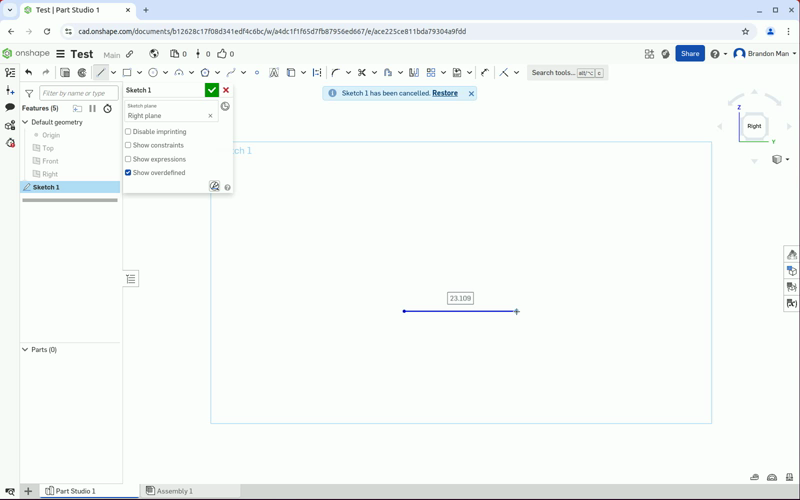
mouse_move(496, 254)
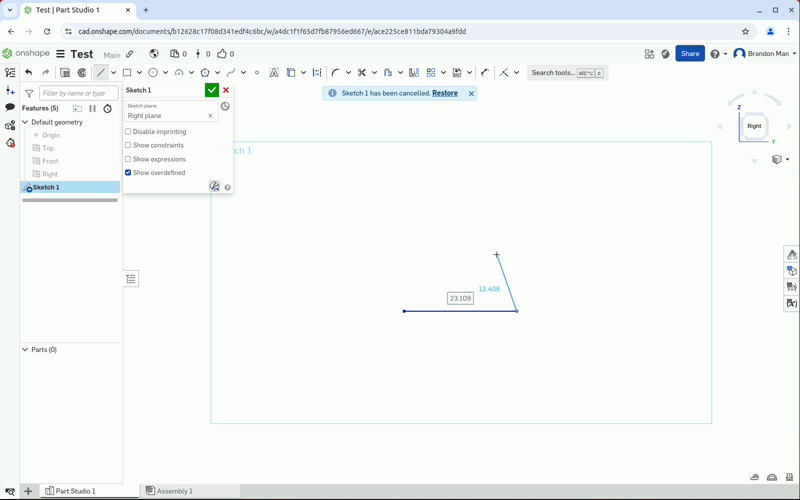
click(496, 254)
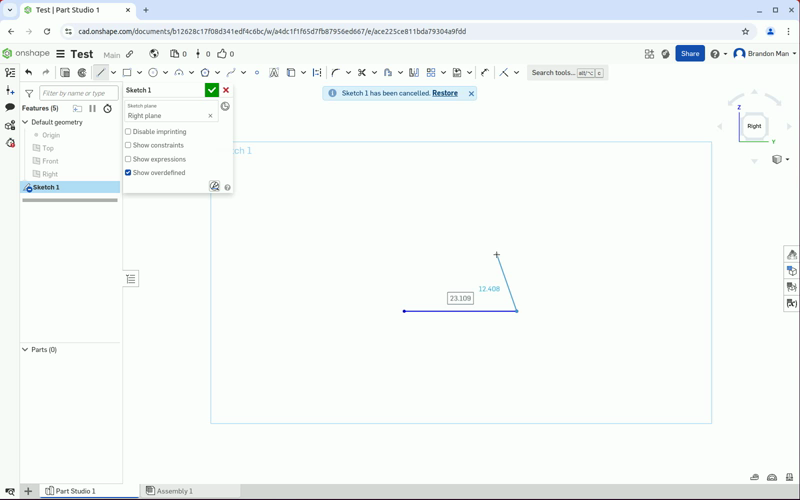
key_up(shift)
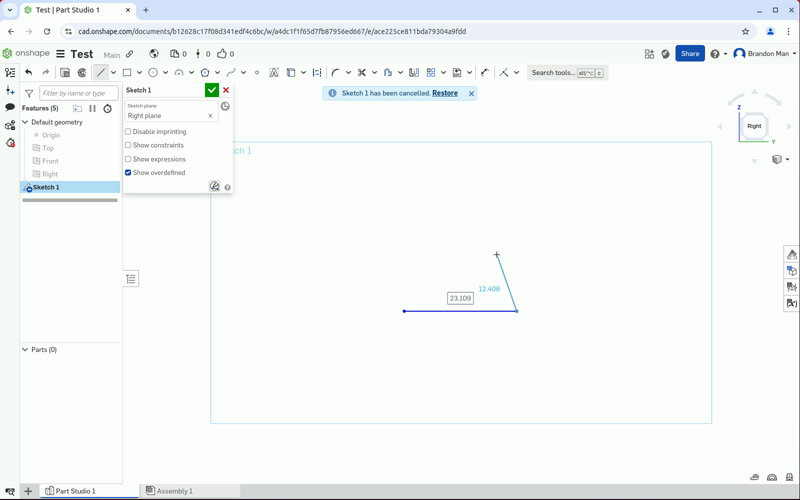
key_down(shift)
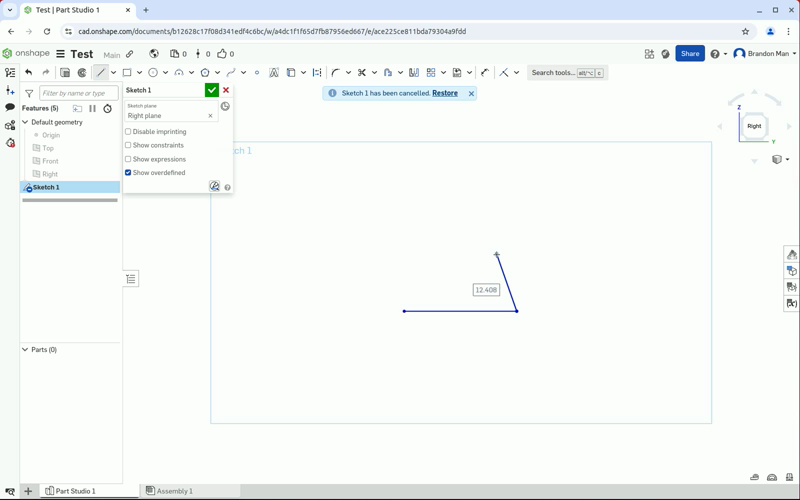
mouse_move(526, 254)
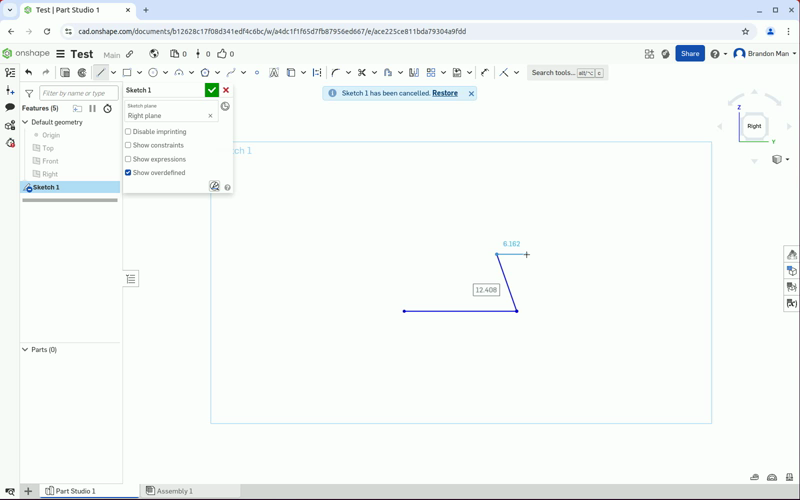
mouse_move(461, 254)
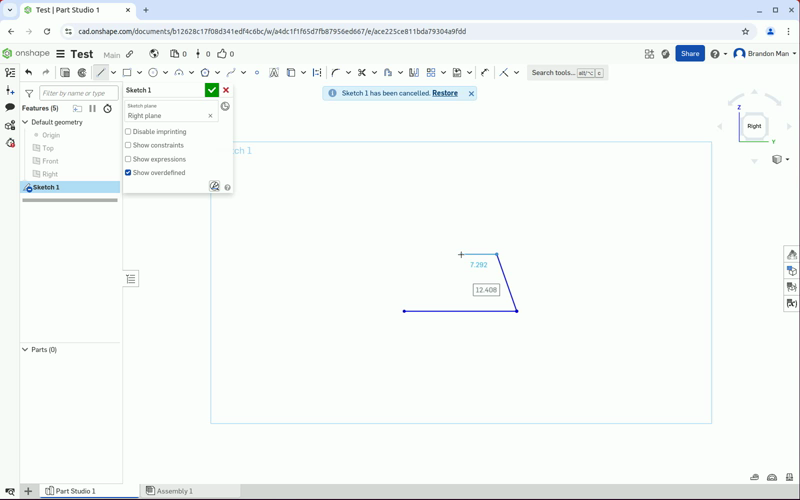
click(461, 254)
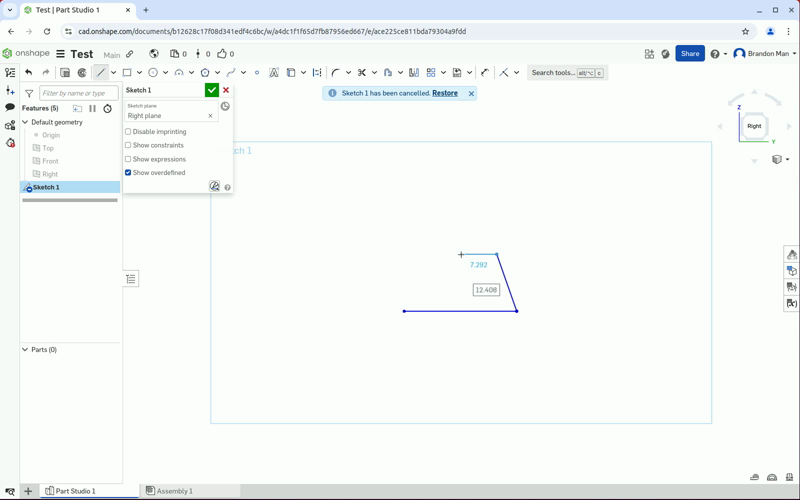
key_up(shift)
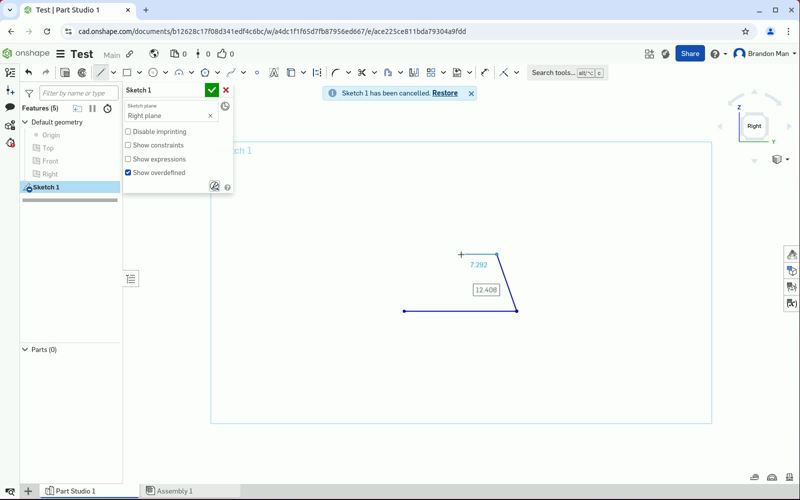
key_down(shift)
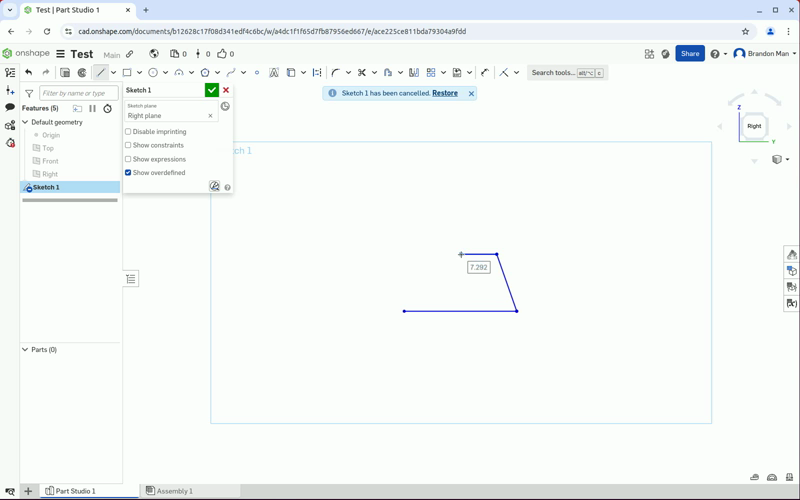
mouse_move(491, 254)
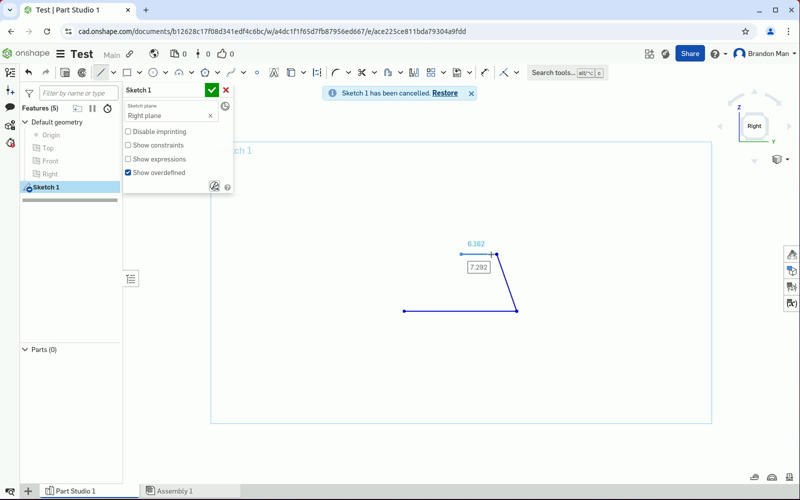
mouse_move(424, 254)
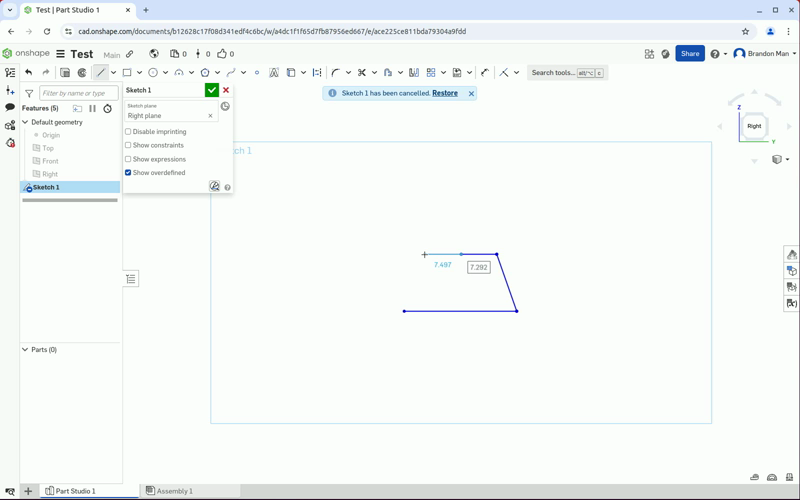
click(424, 254)
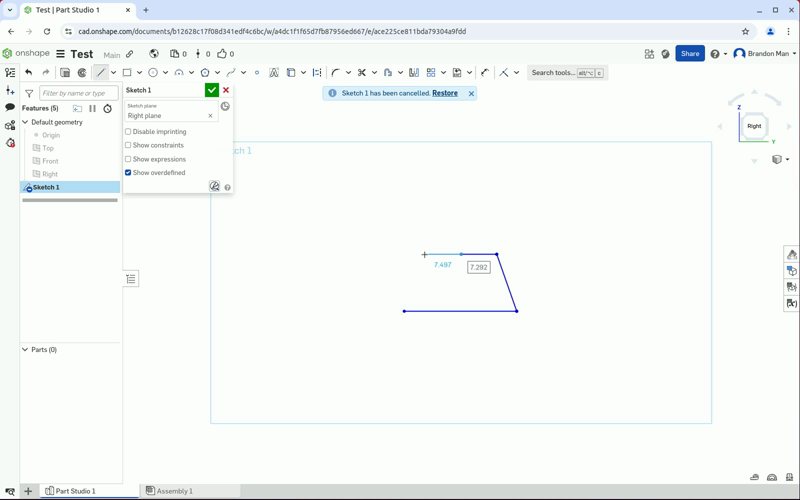
key_up(shift)
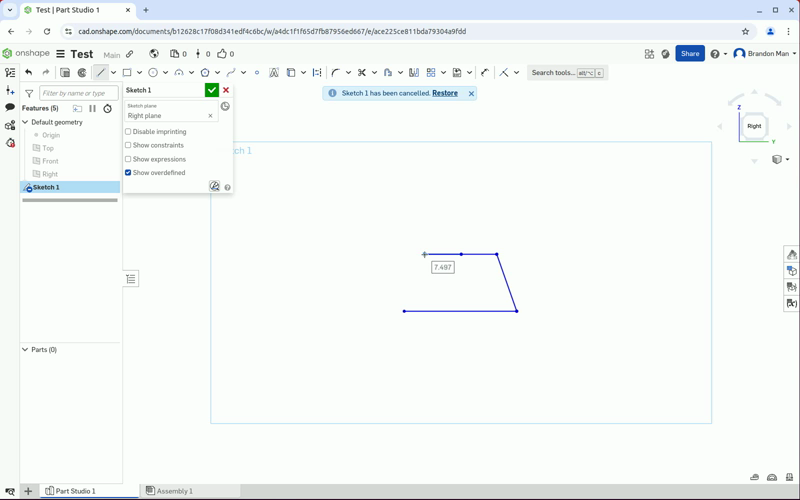
key_down(shift)
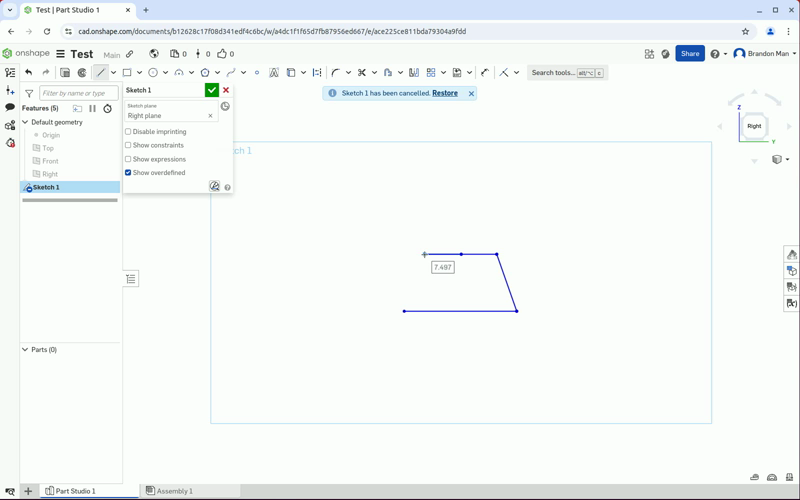
mouse_move(404, 311)
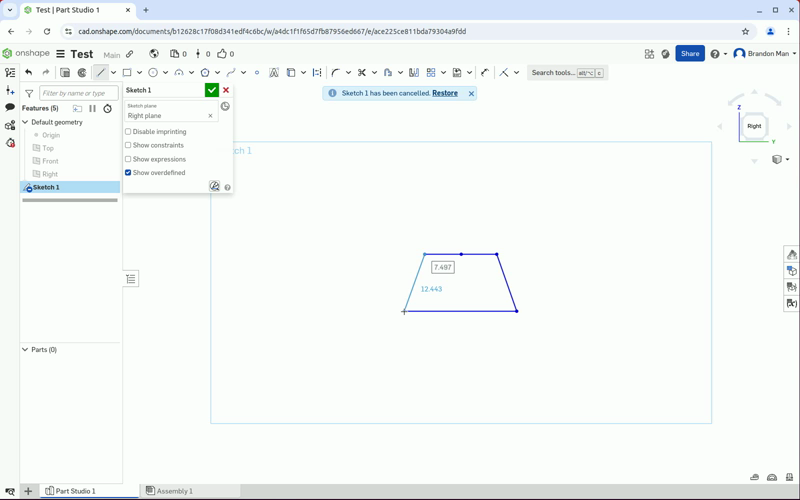
key_up(shift)
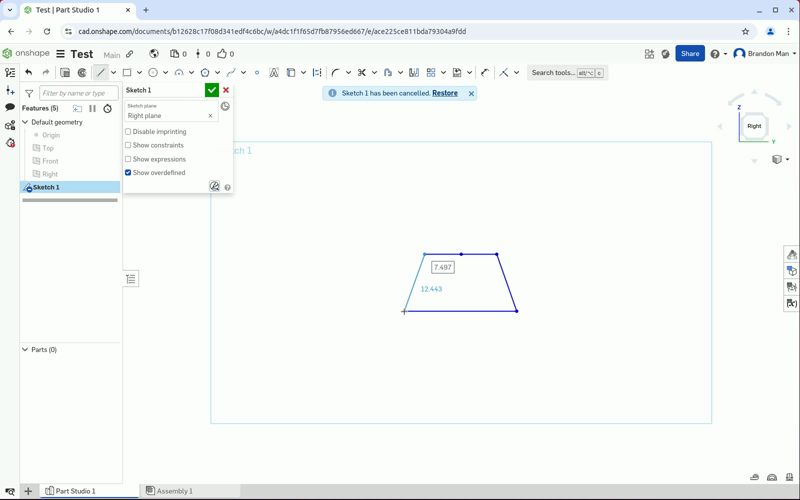
click(404, 311)
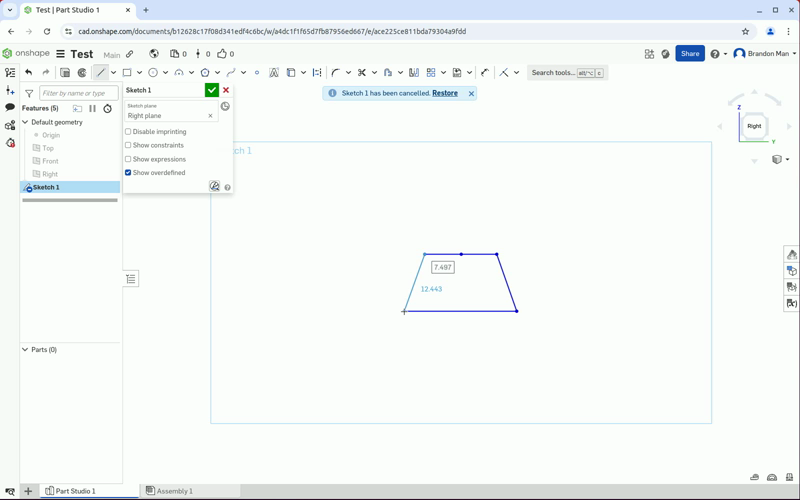
key(esc)
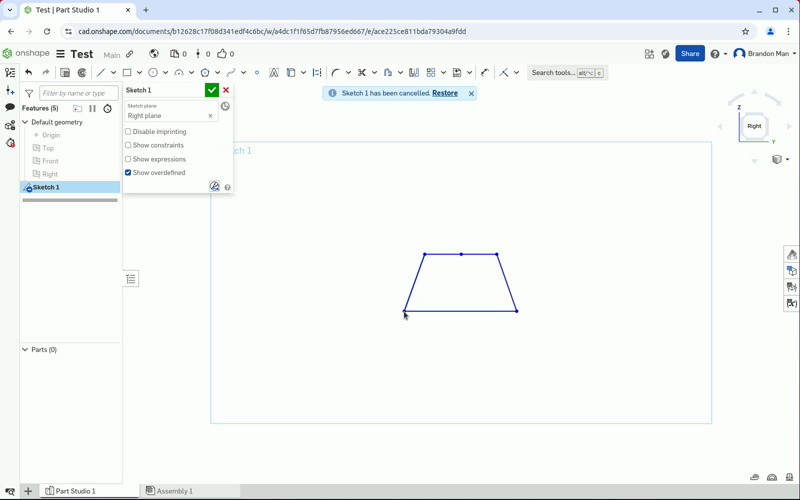
mouse_move(464, 294)
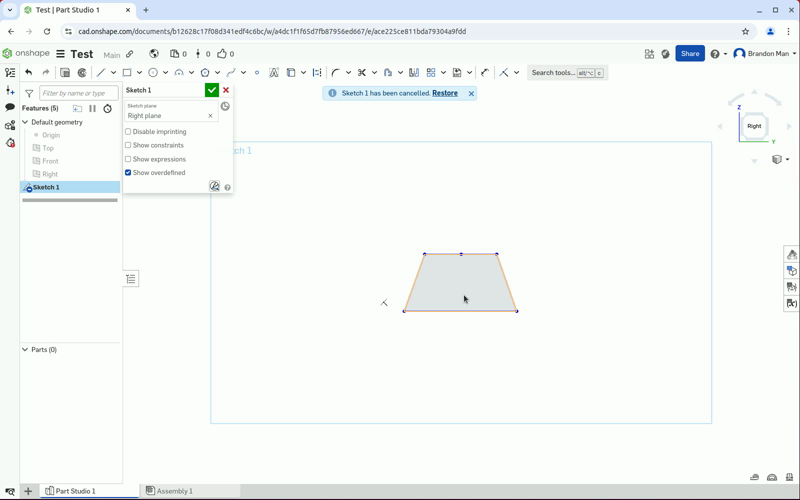
click(464, 294)
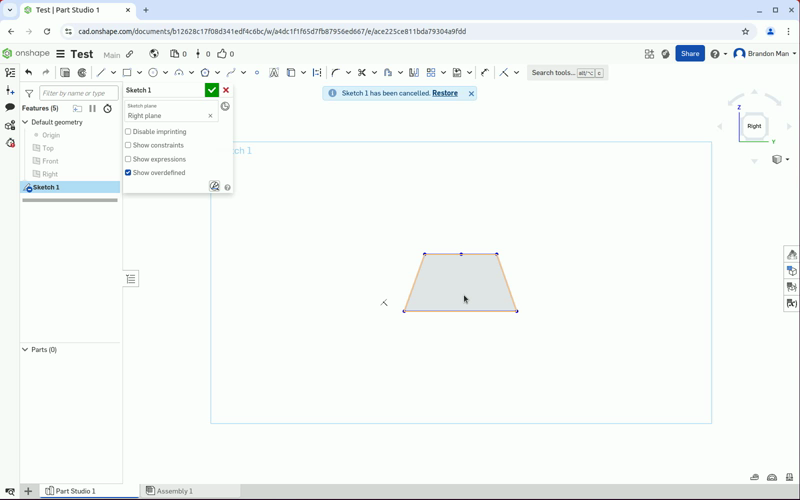
mouse_move(73, 352)
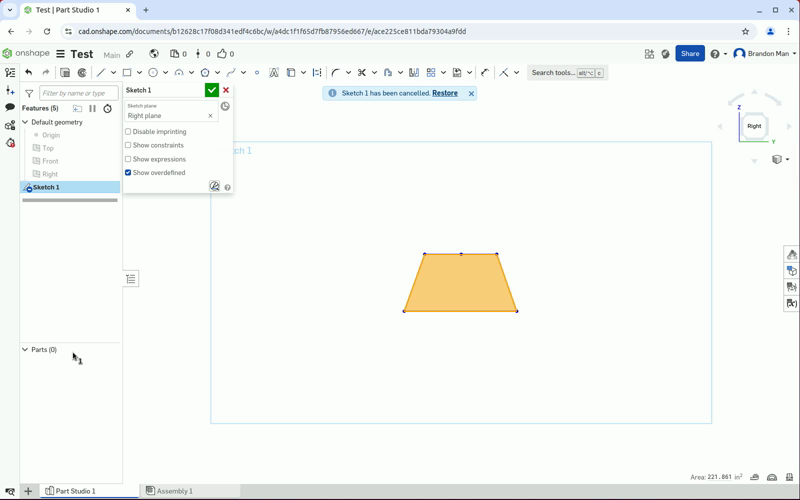
key(shift+y)
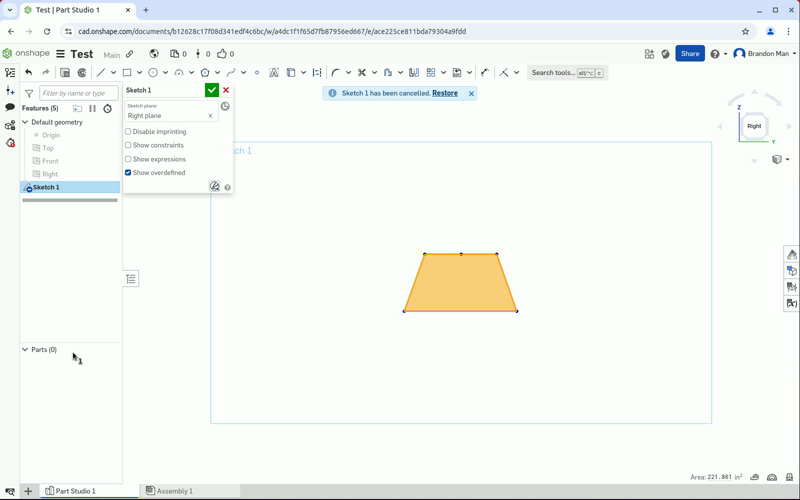
key(shift+e)
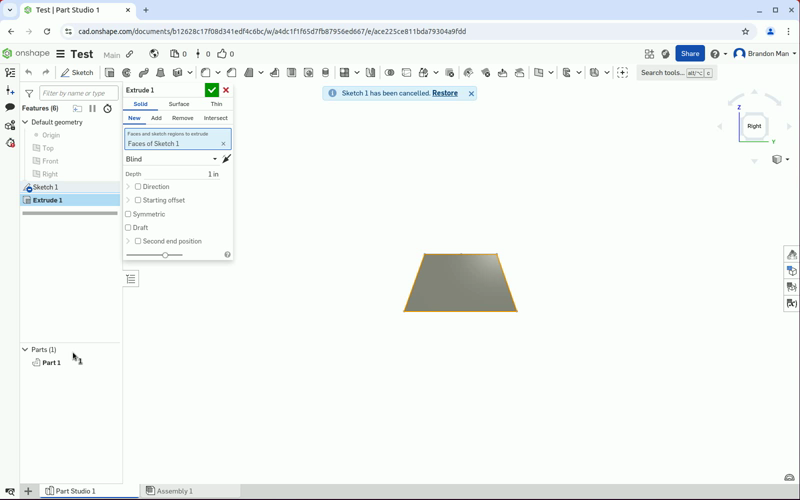
mouse_move(143, 106)
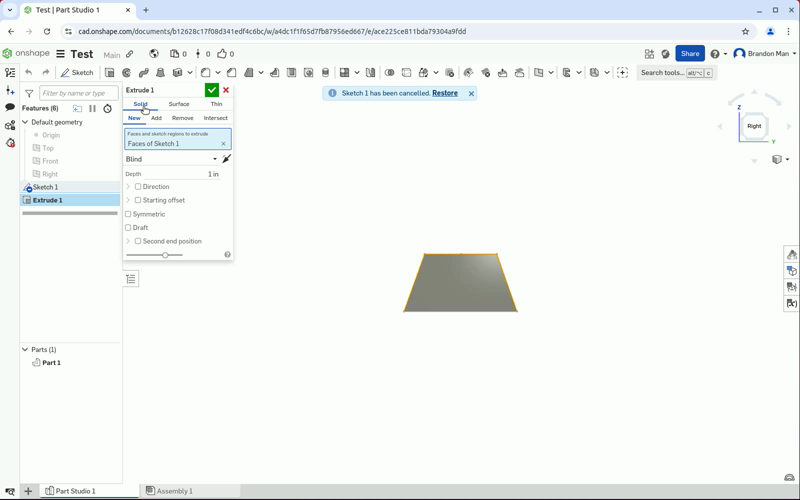
click(143, 106)
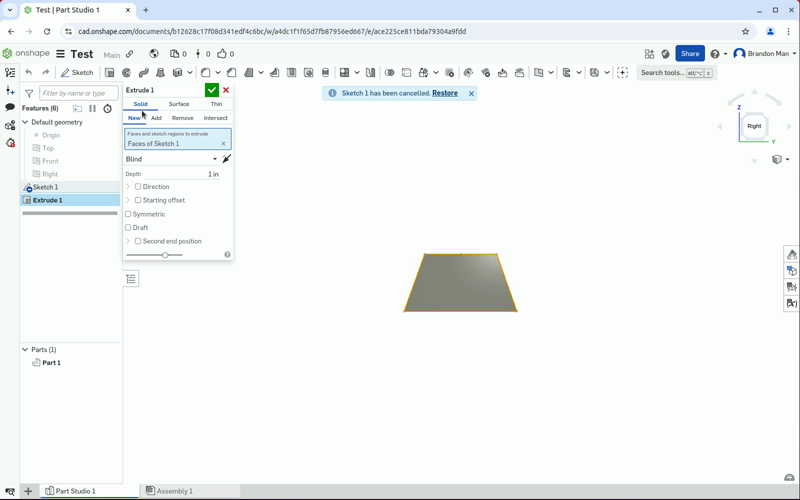
mouse_move(137, 120)
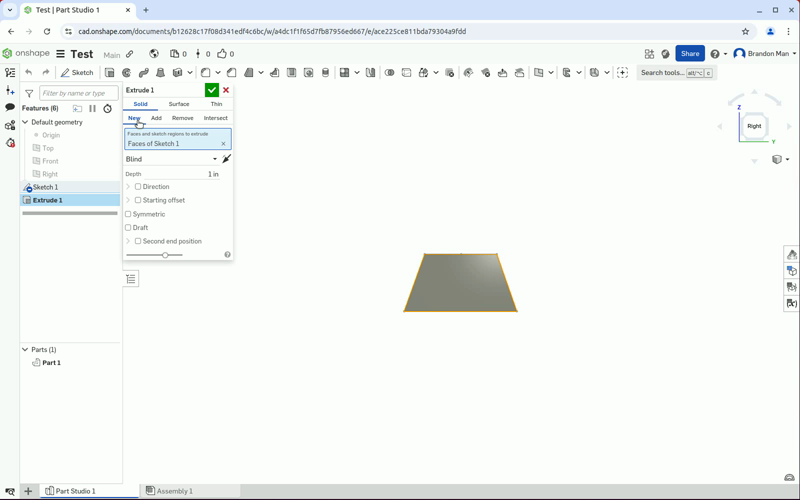
click(137, 120)
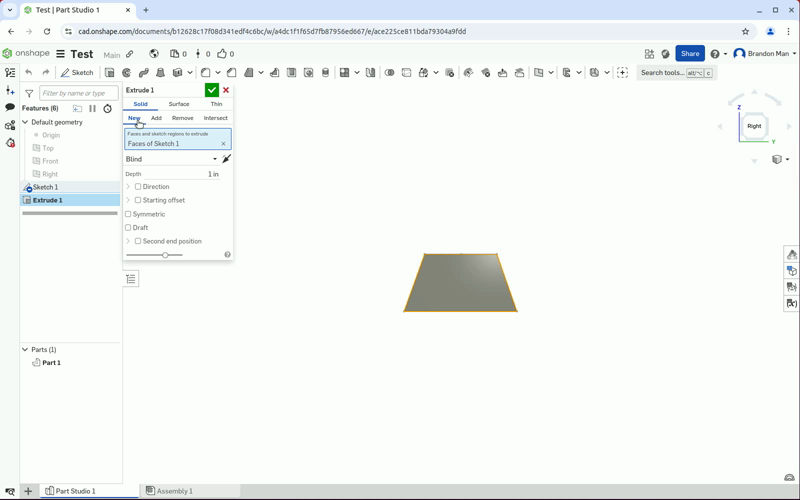
key(tab, 4)
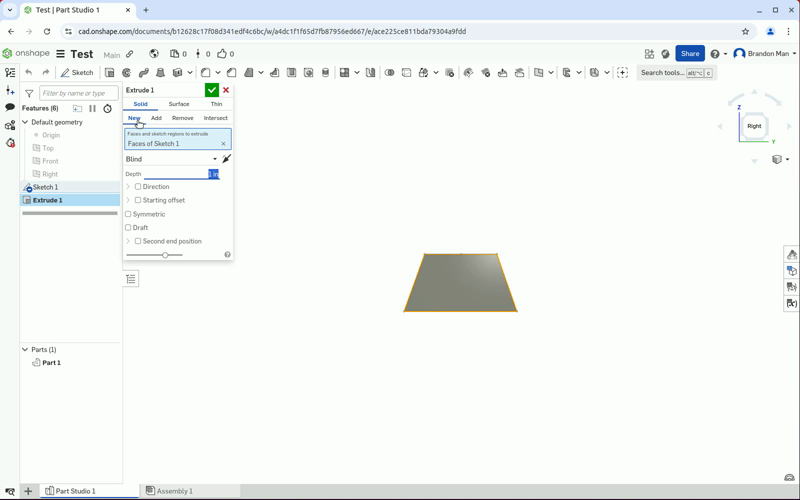
text(23.108)
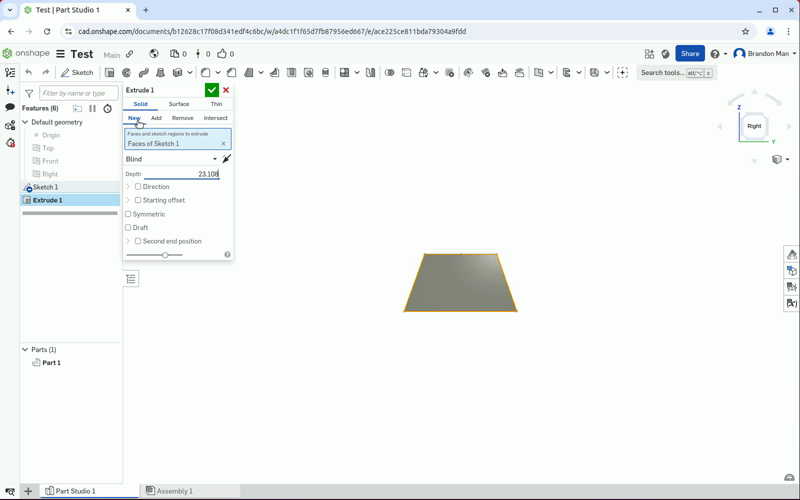
key(enter)
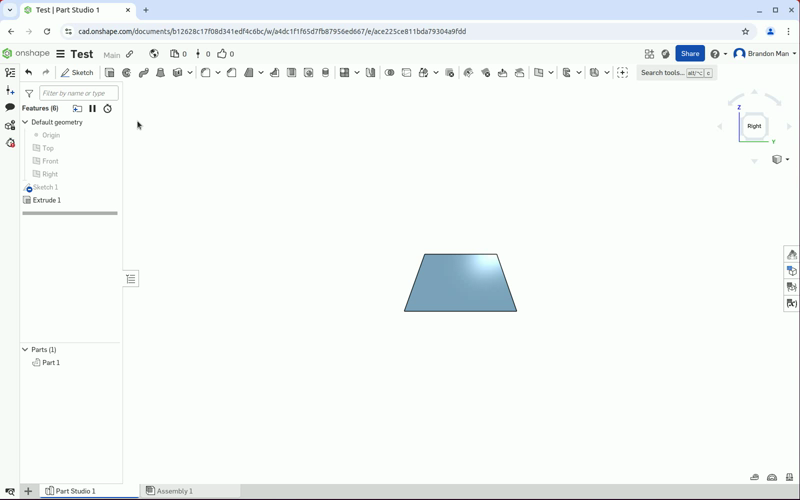
key(shift+h)
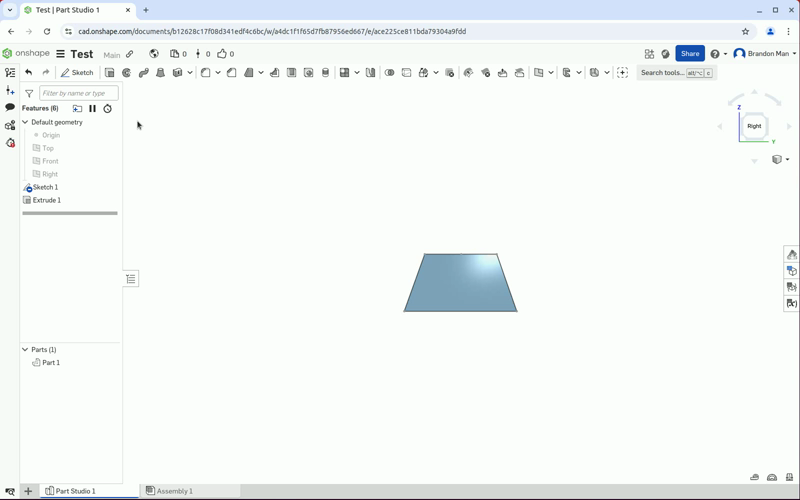
key(shift+h)
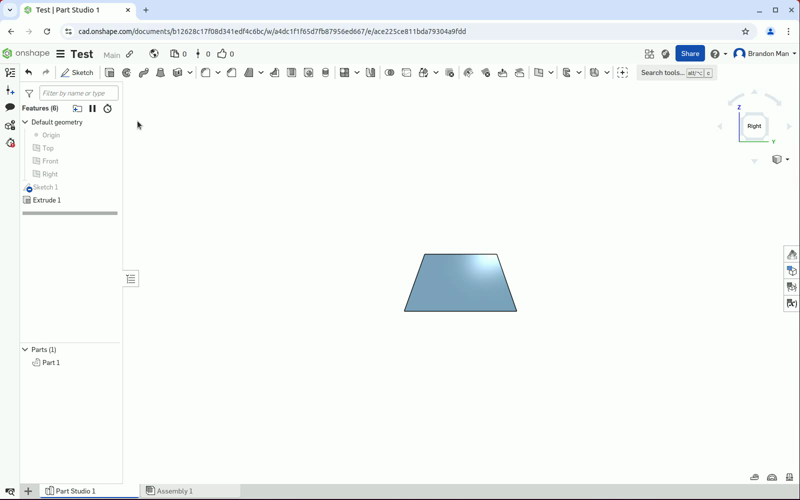
mouse_move(73, 189)
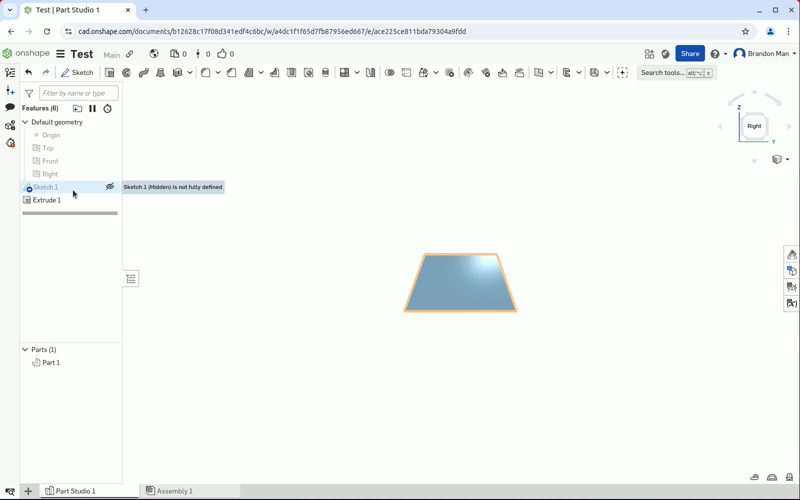
click(73, 189)
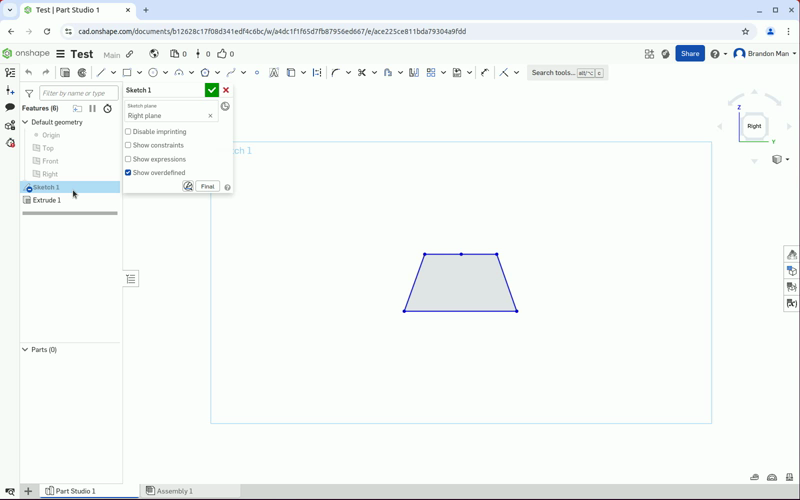
mouse_move(229, 92)
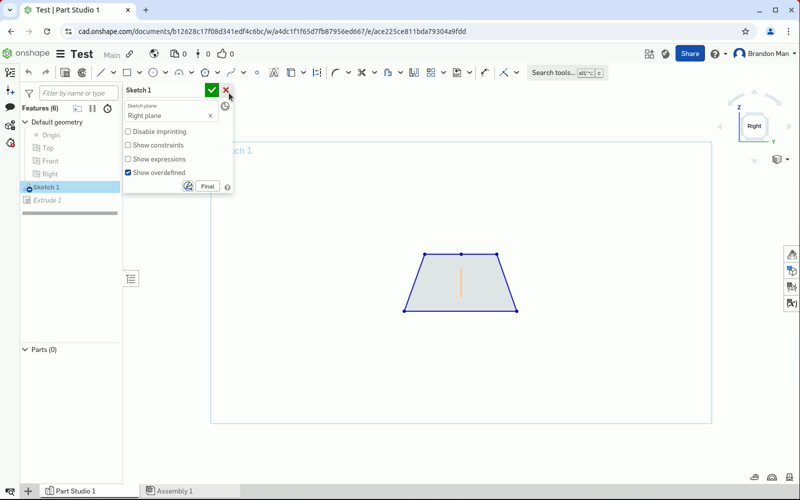
click(229, 92)
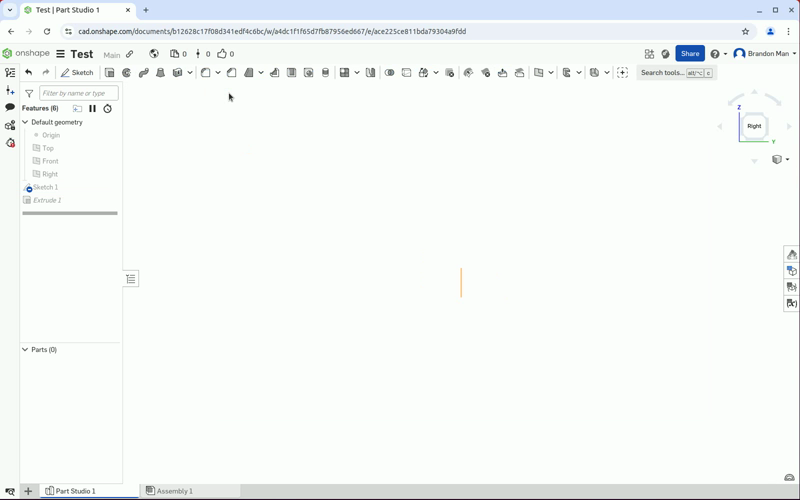
mouse_move(73, 352)
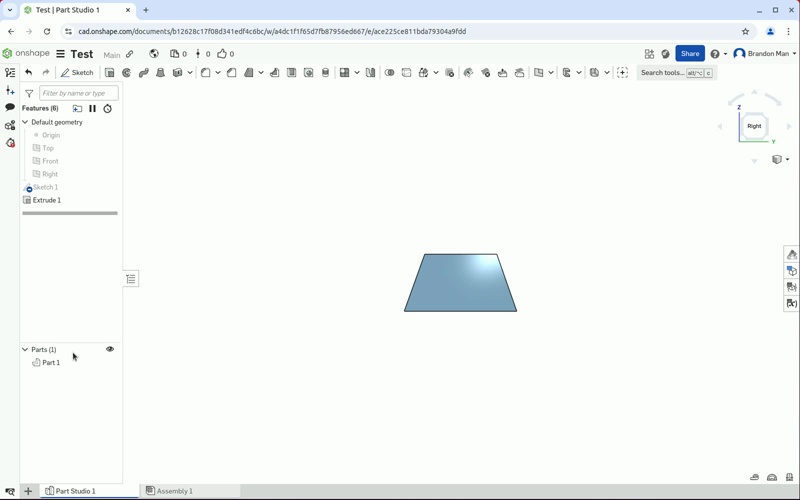
key(y)
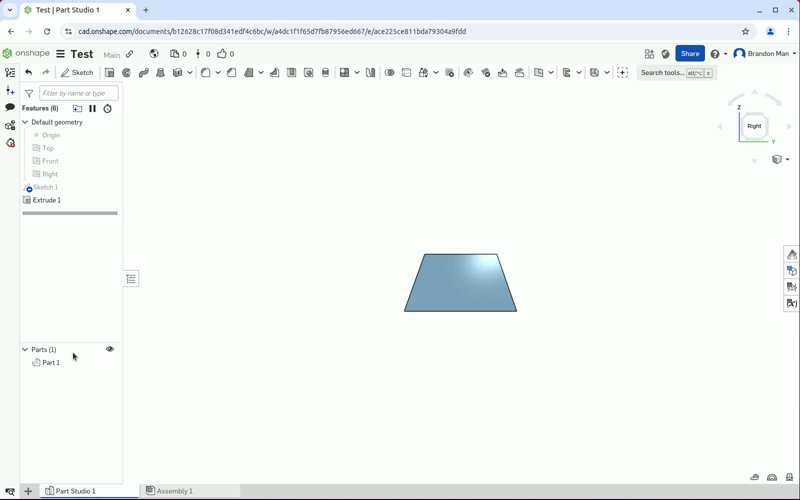
key(shift+p)
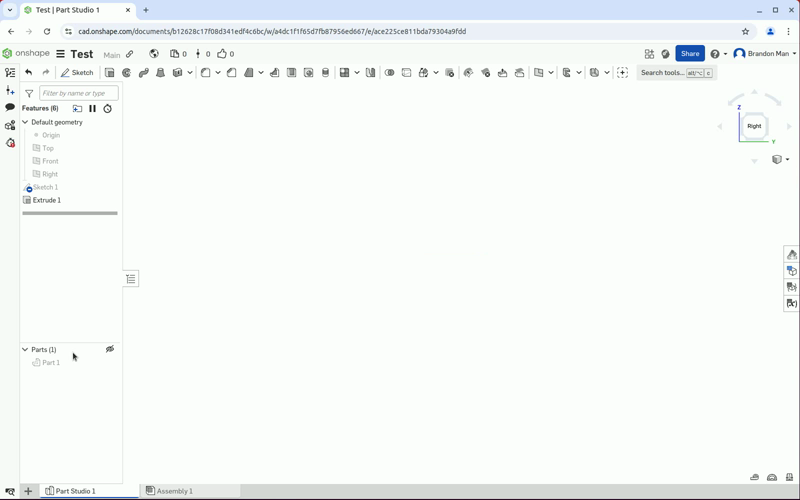
key(space)
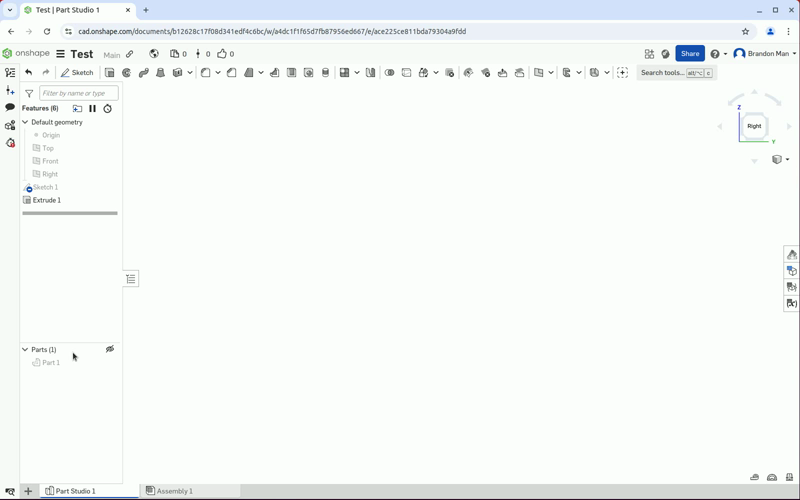
key_down(shift)
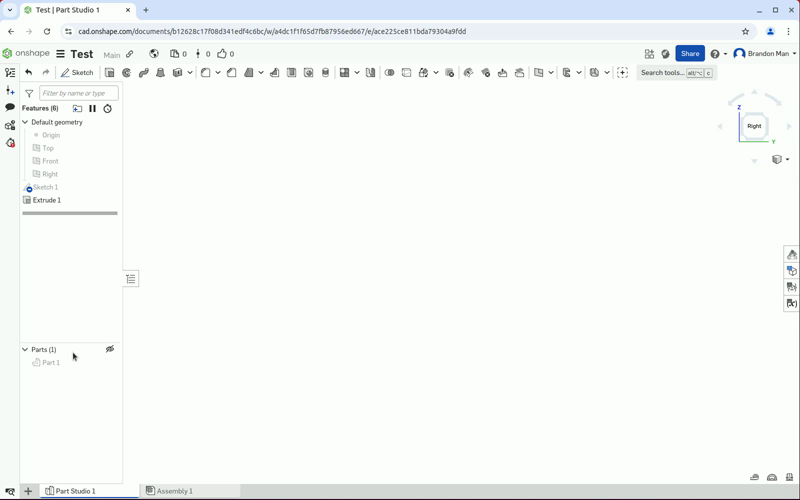
key(right)
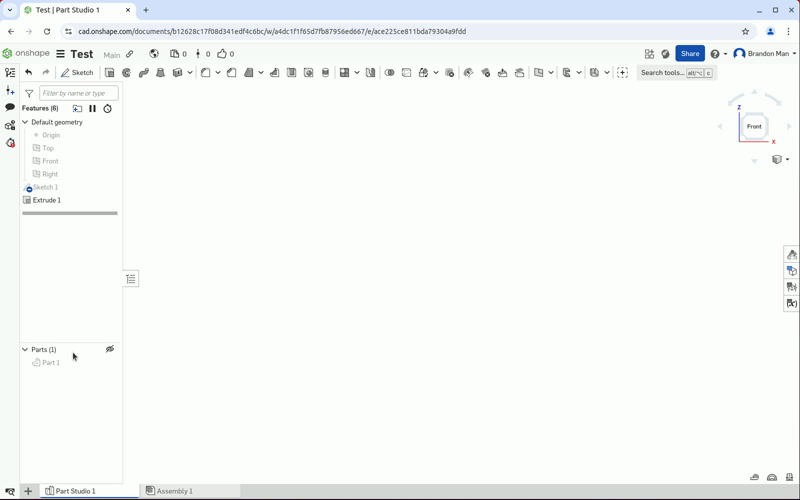
key_up(shift)
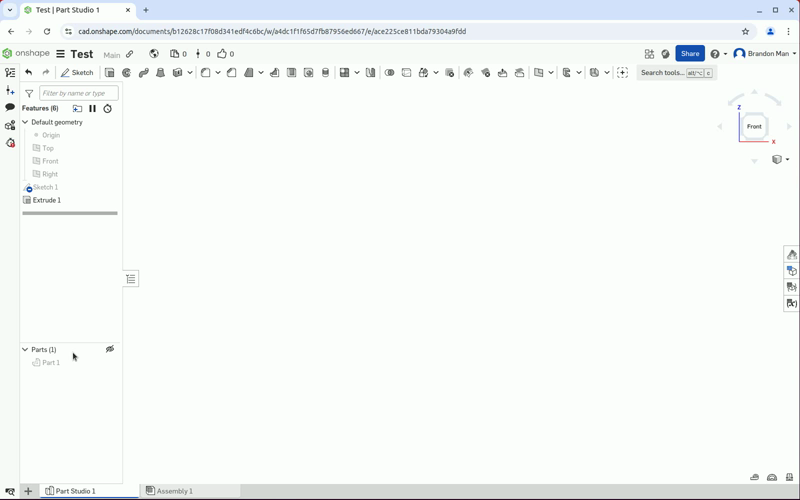
key(space)
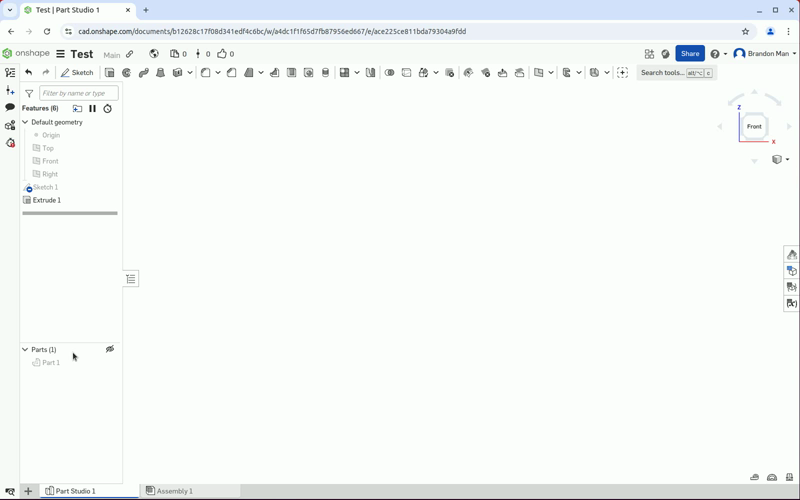
key_down(shift)
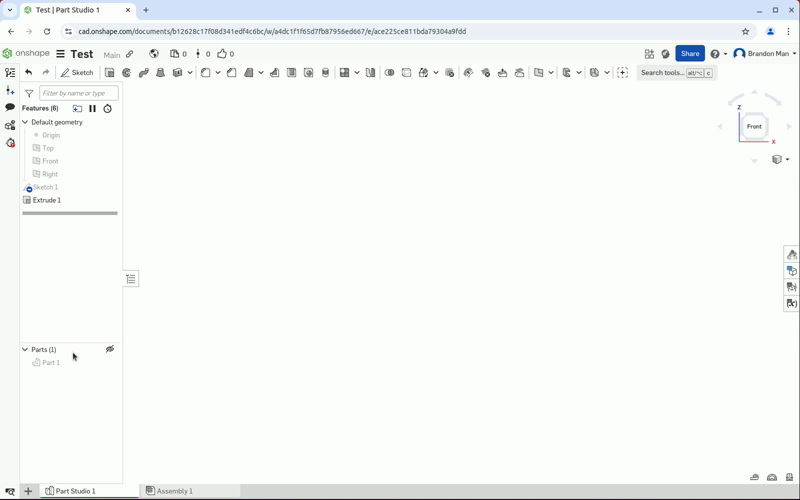
key(down)
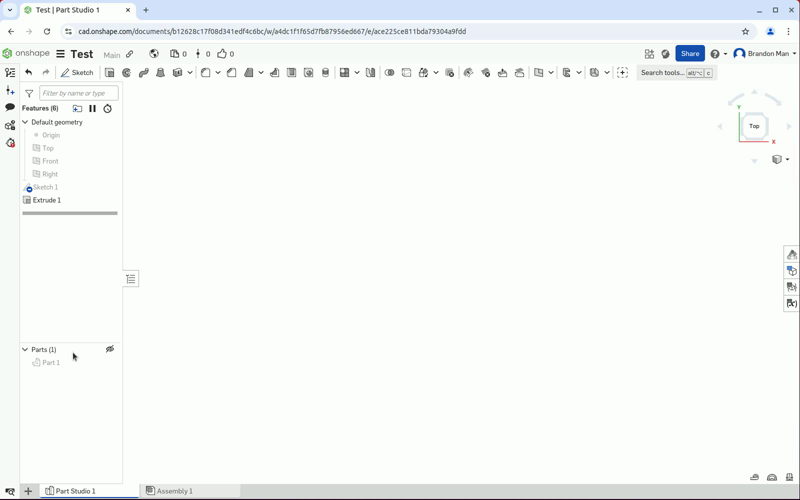
key_up(shift)
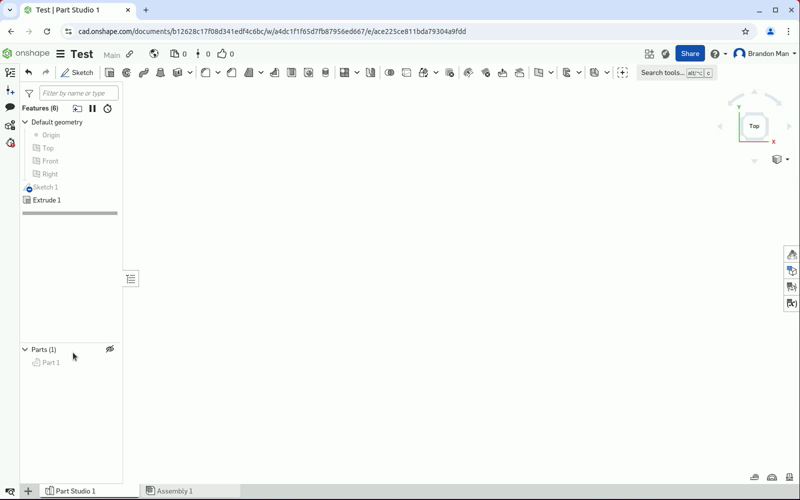
mouse_move(73, 352)
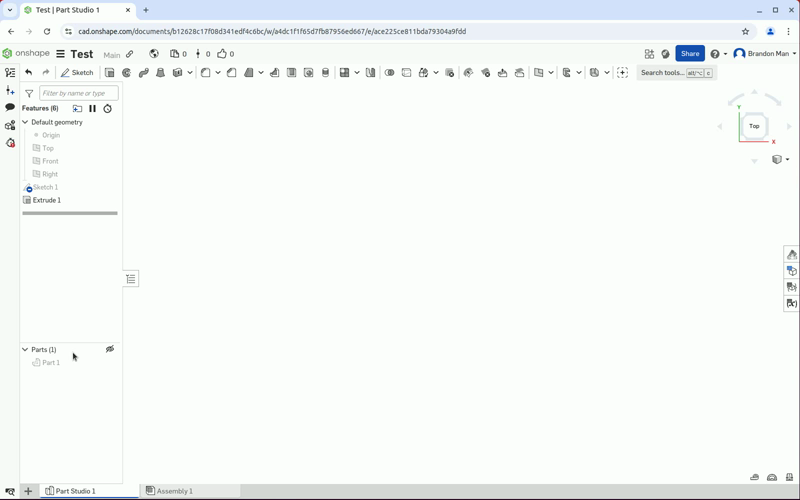
key(shift+y)
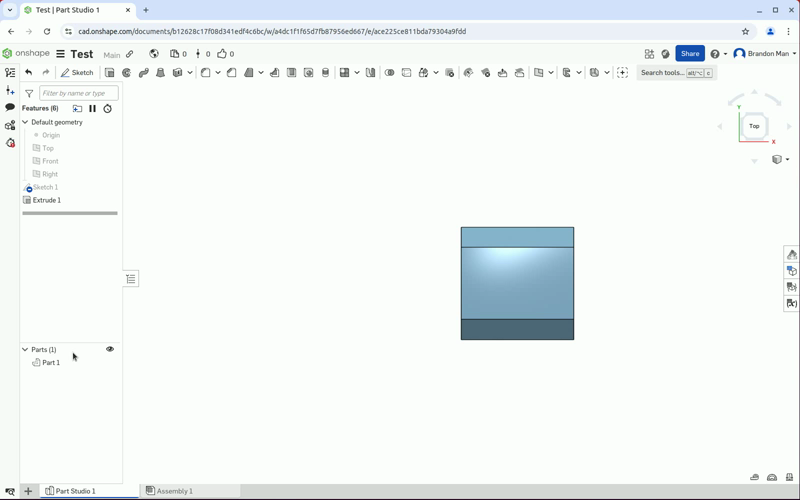
mouse_move(541, 75)
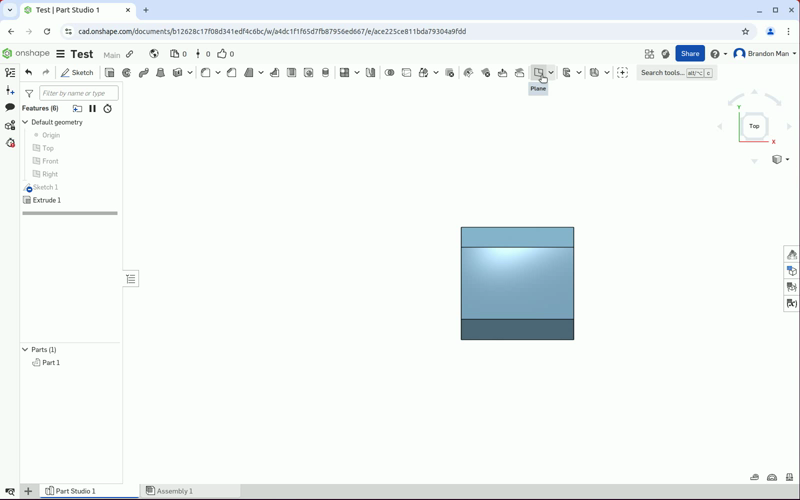
click(541, 75)
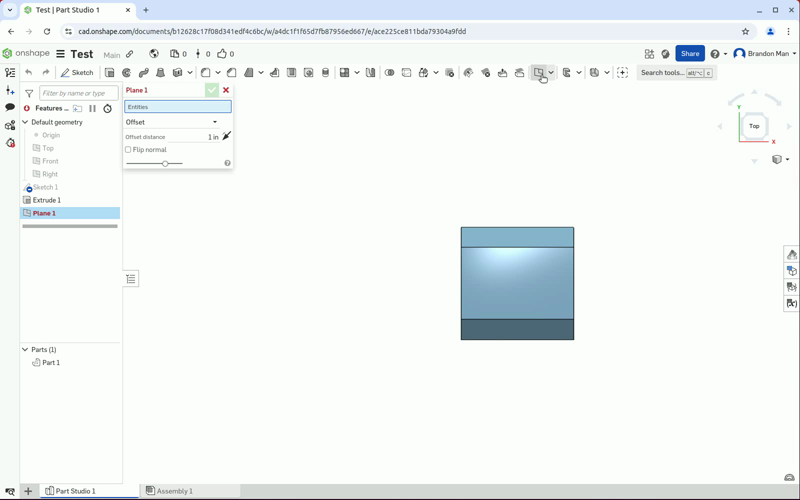
mouse_move(73, 150)
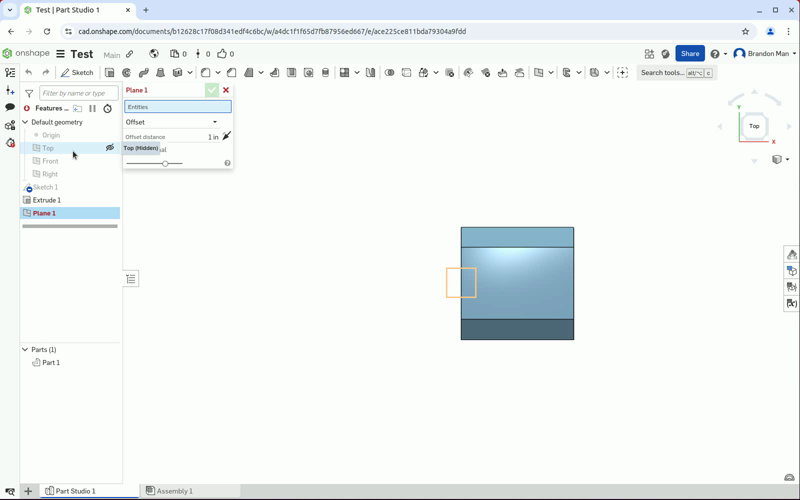
click(73, 150)
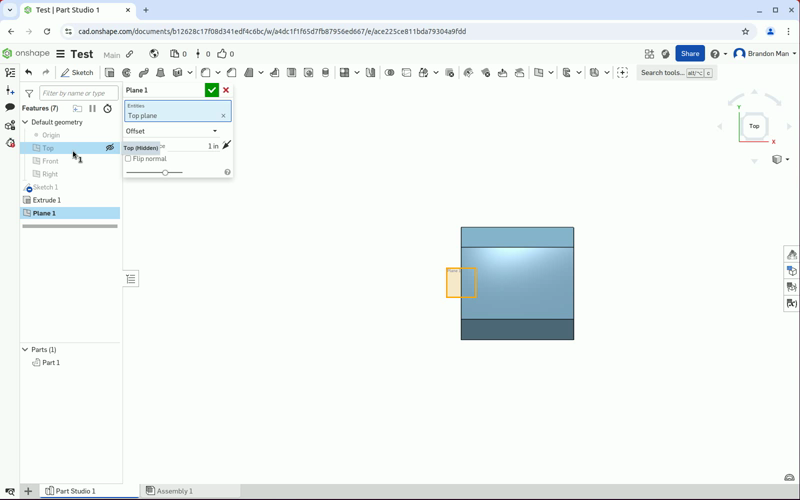
key(tab, 2)
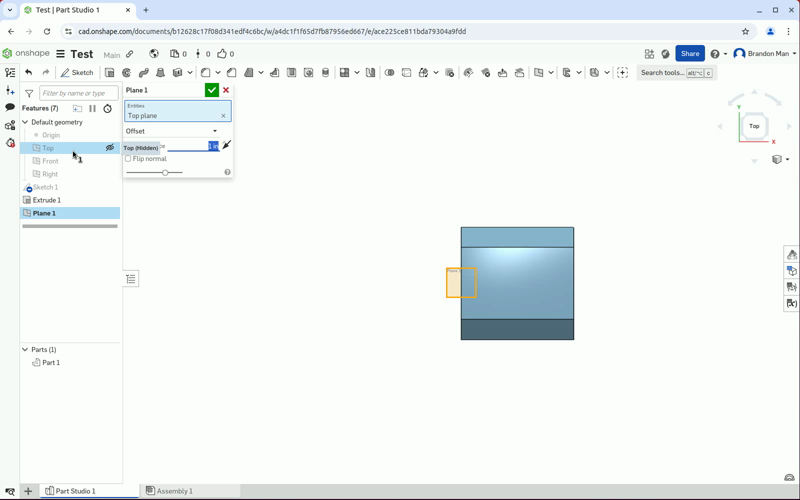
text(5.792)
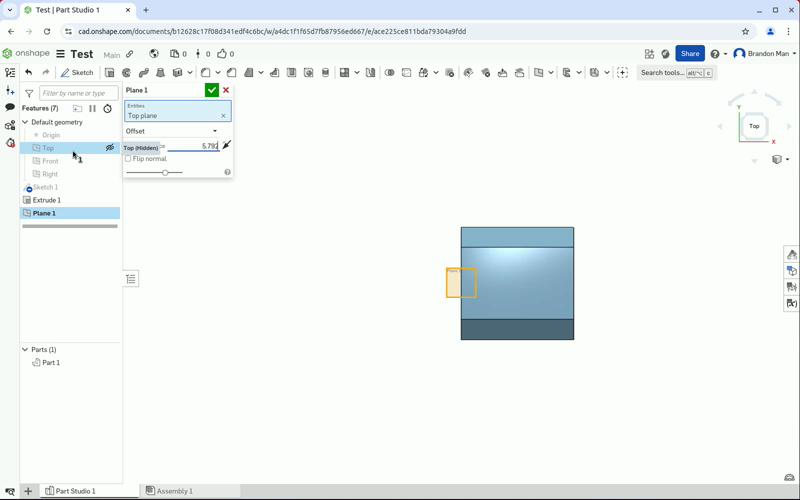
key(enter, 2)
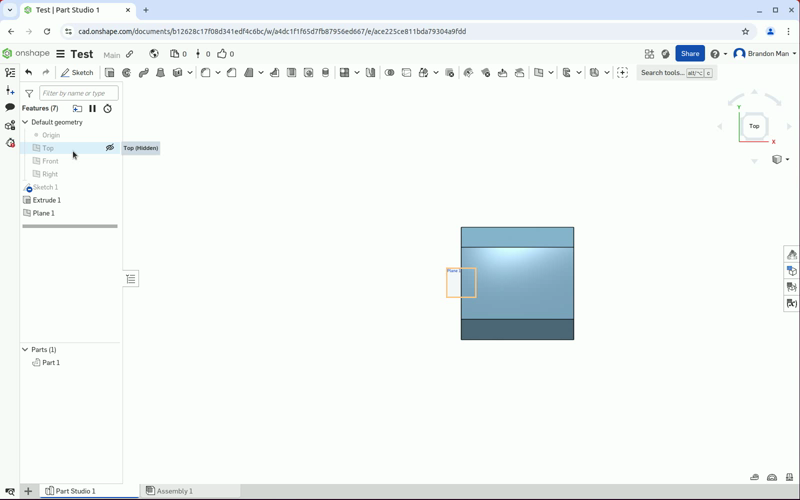
key(shift+s)
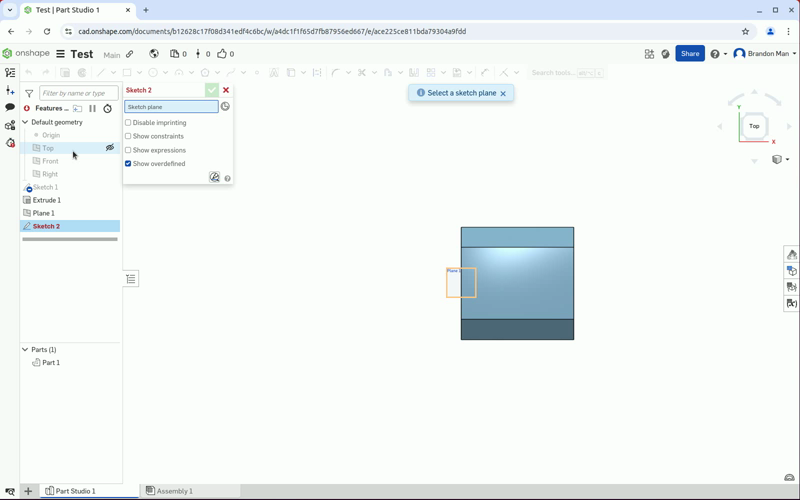
mouse_move(73, 215)
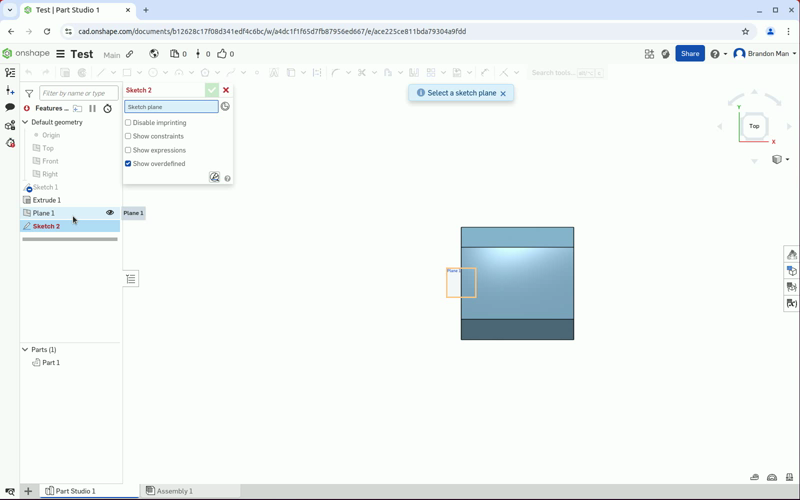
click(73, 215)
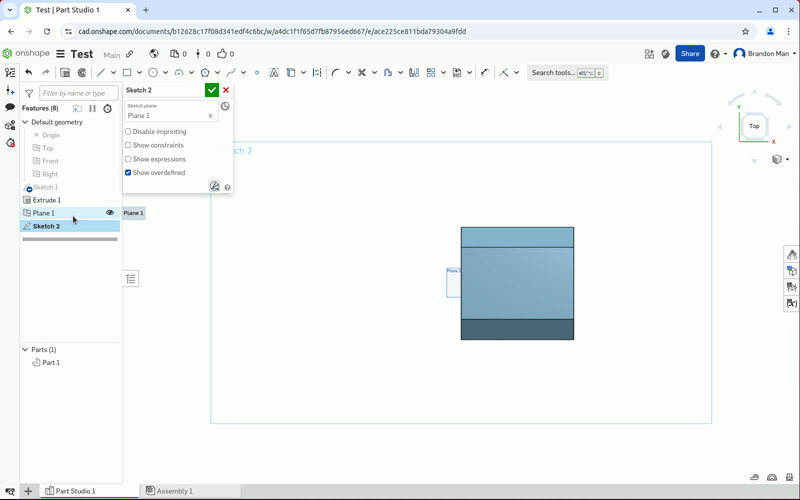
mouse_move(73, 352)
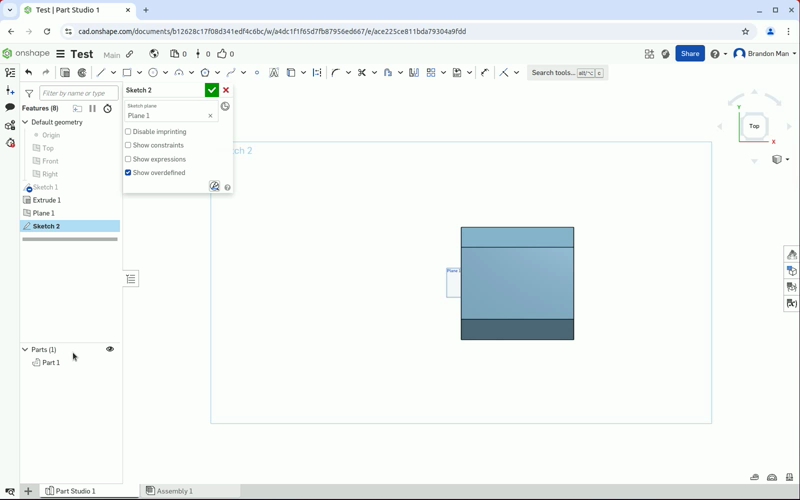
key(y)
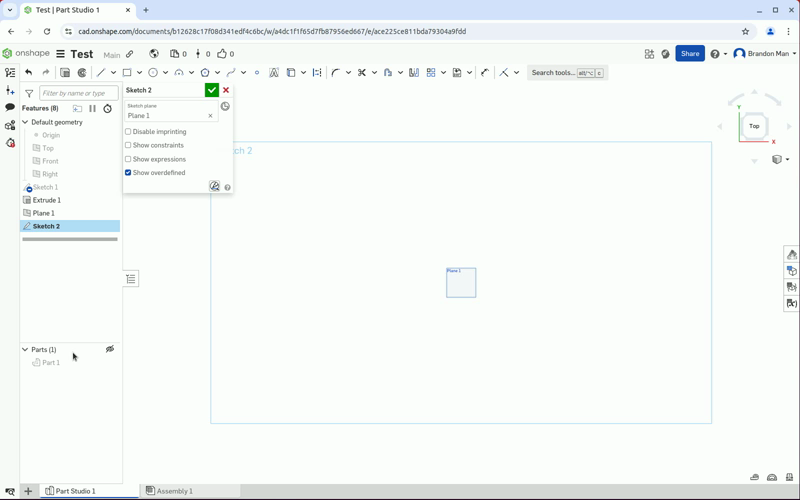
key(c)
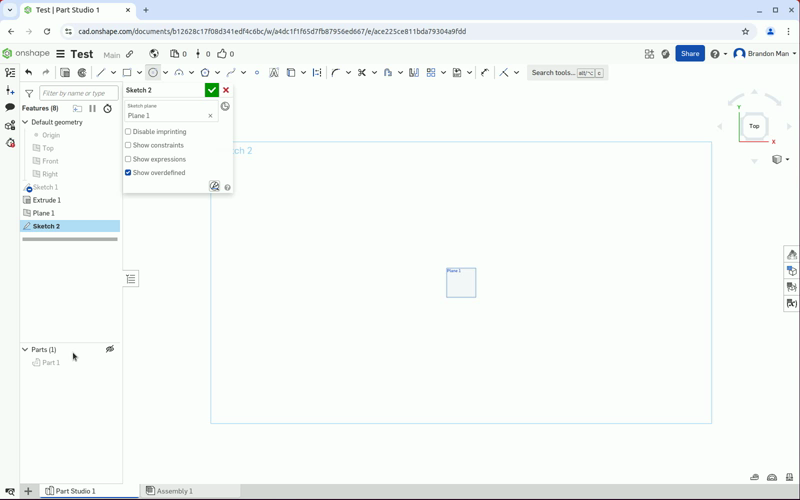
key_down(shift)
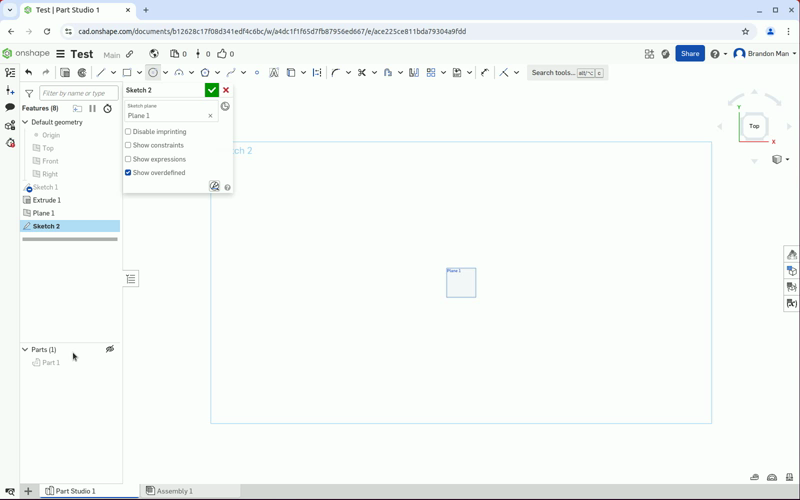
mouse_move(517, 282)
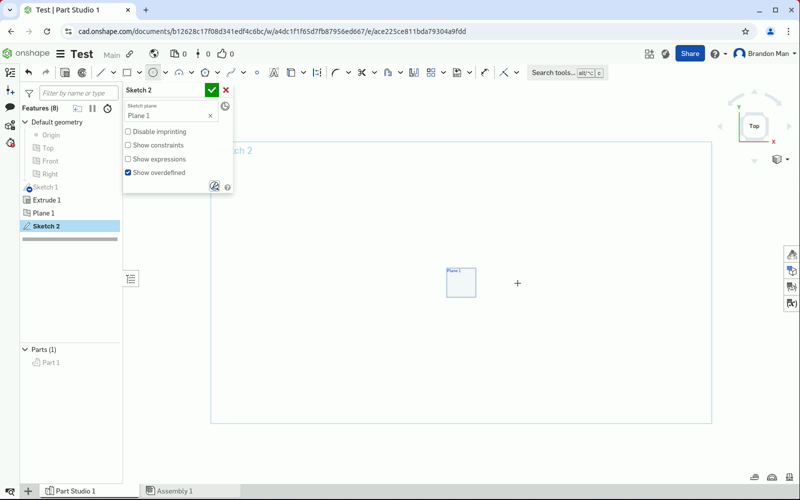
click(517, 282)
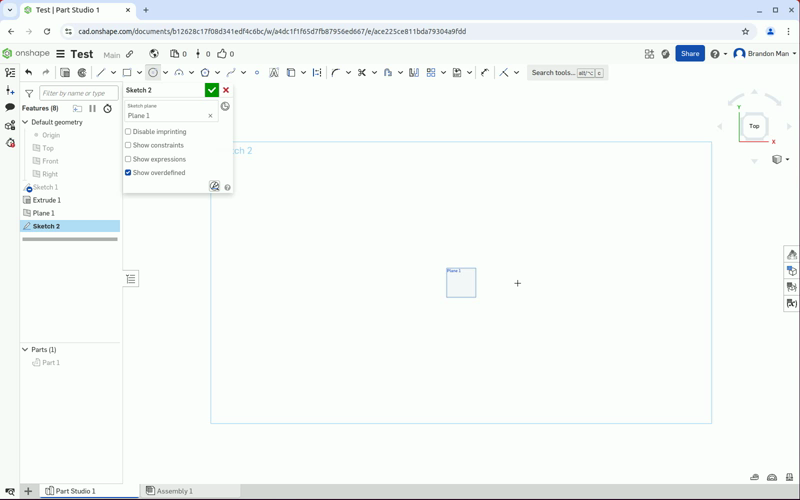
key_up(shift)
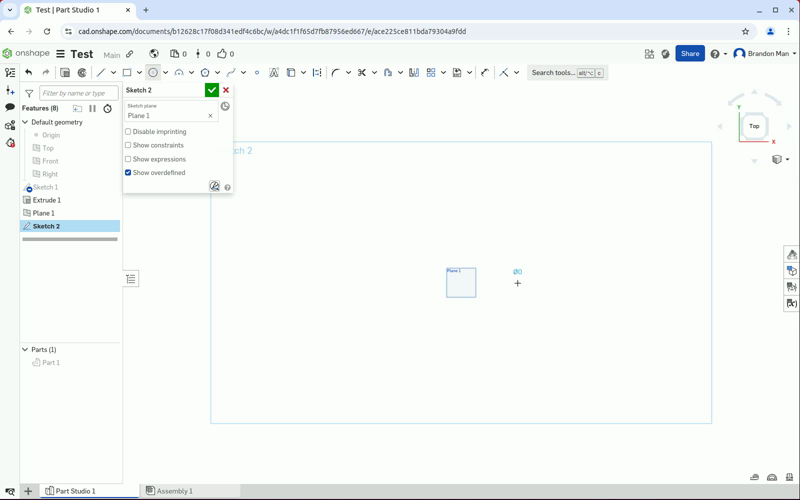
mouse_move(532, 282)
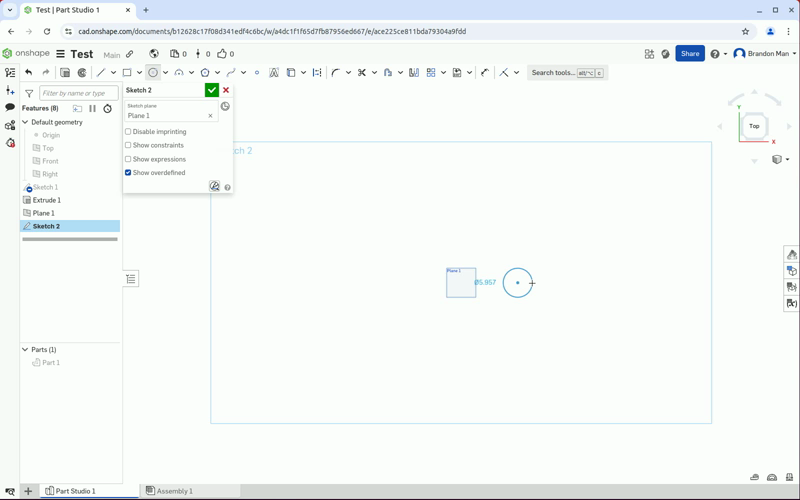
click(532, 282)
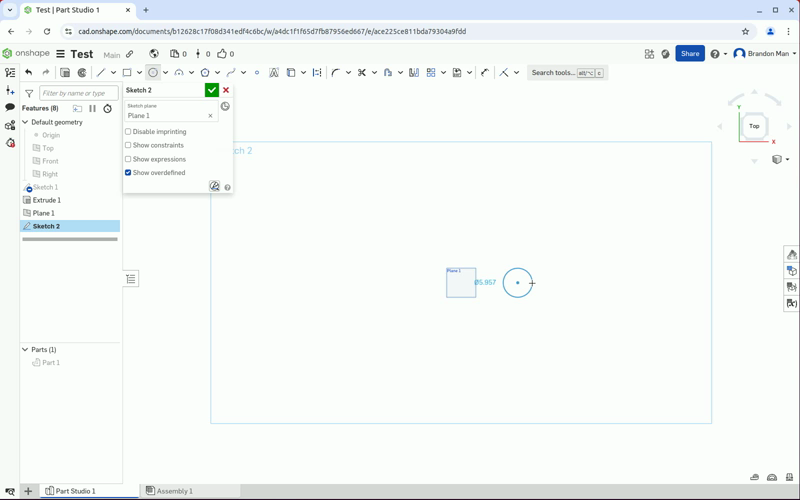
key(esc)
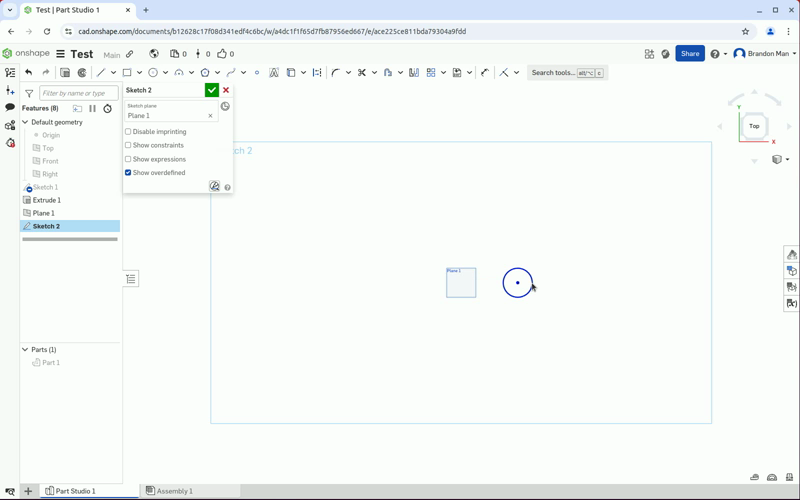
mouse_move(506, 281)
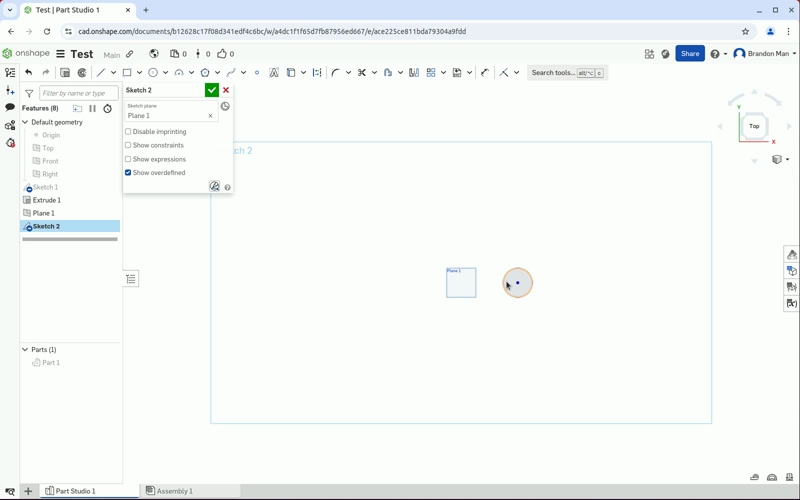
scroll(6)
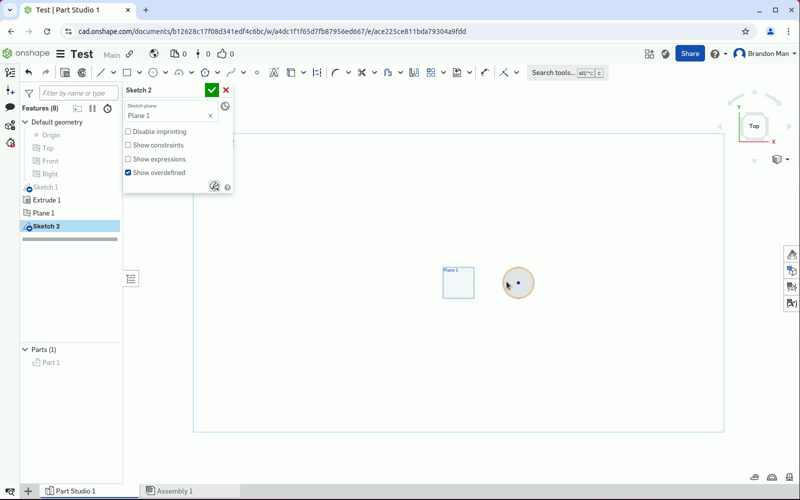
scroll(6)
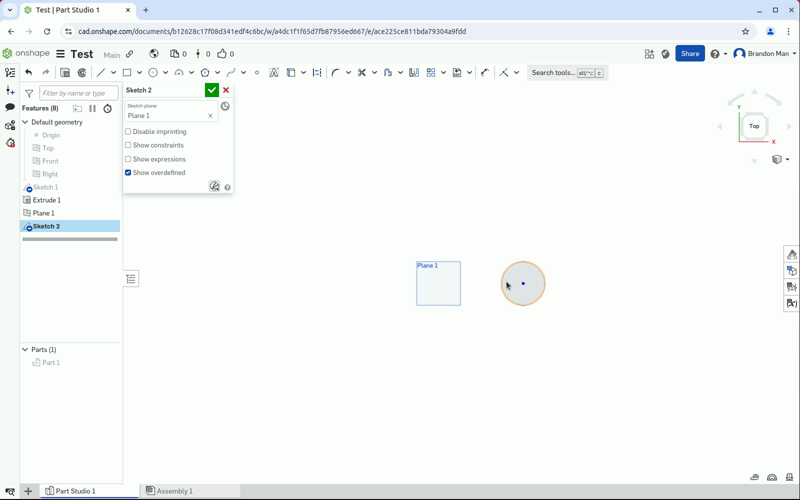
scroll(6)
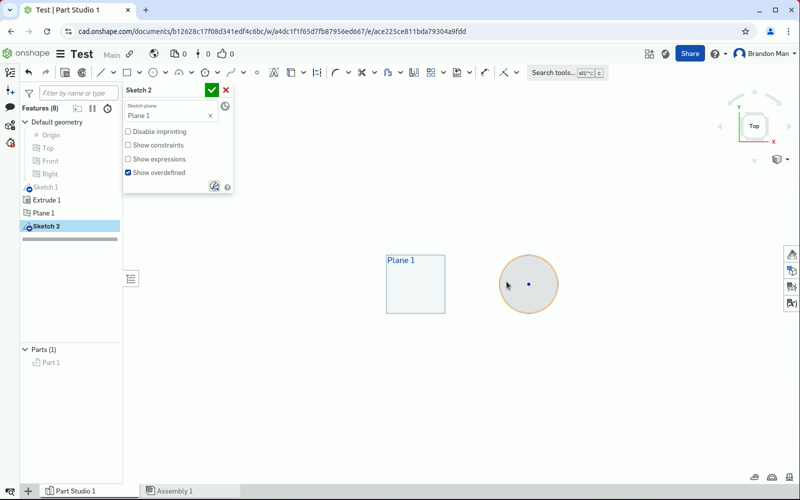
scroll(6)
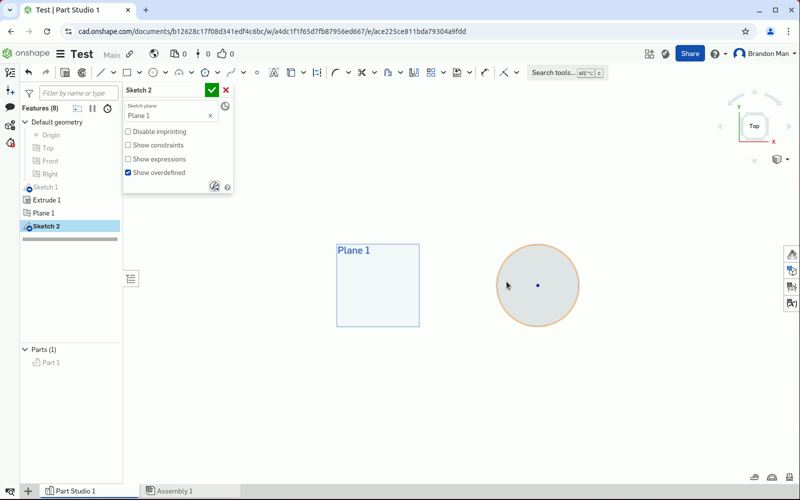
scroll(6)
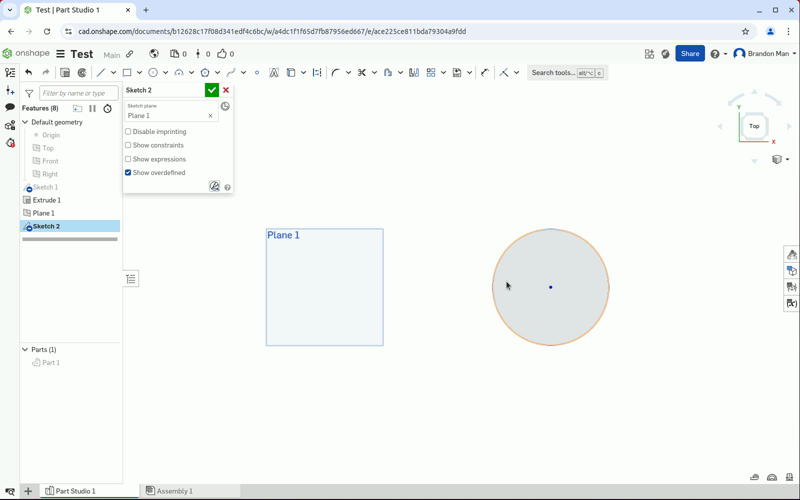
scroll(6)
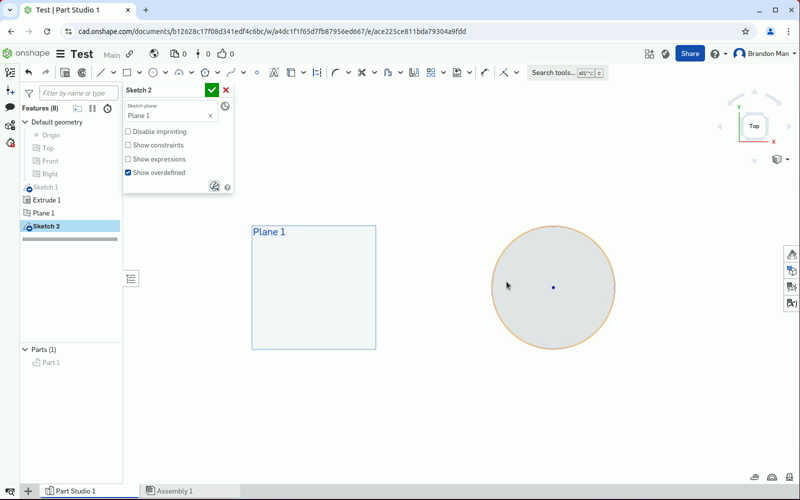
scroll(6)
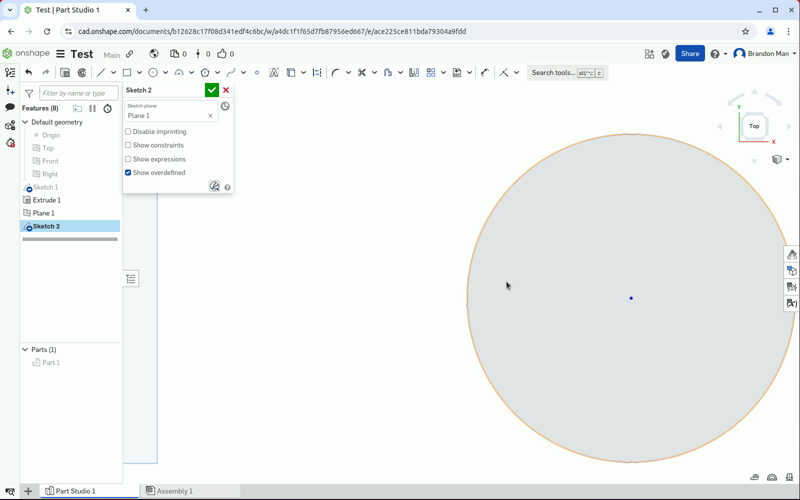
click(506, 281)
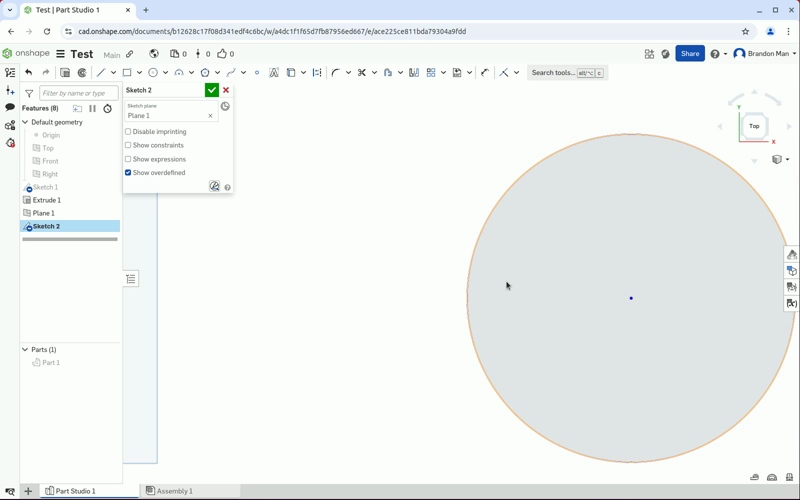
scroll(-6)
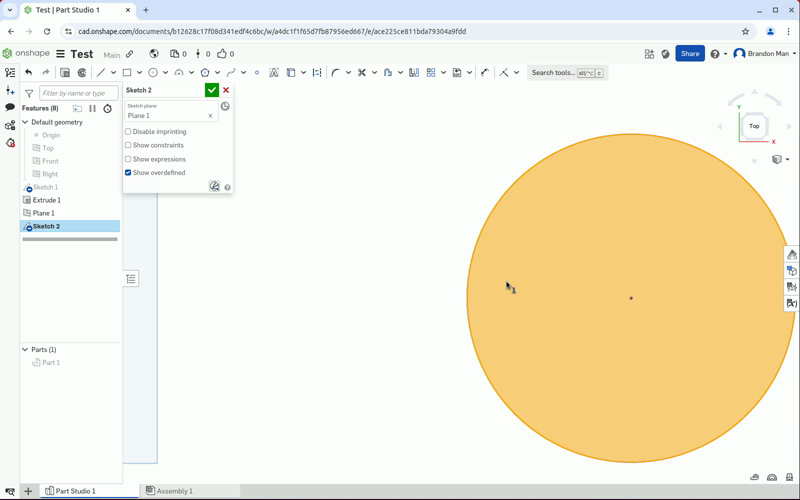
scroll(-6)
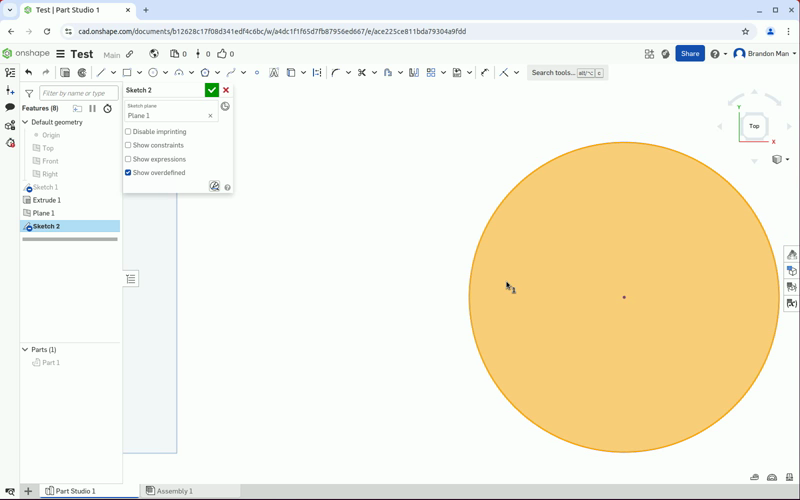
scroll(-6)
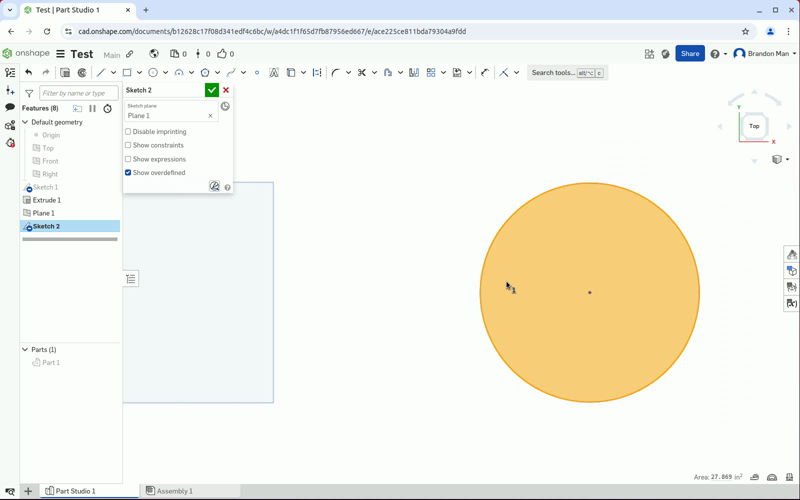
scroll(-6)
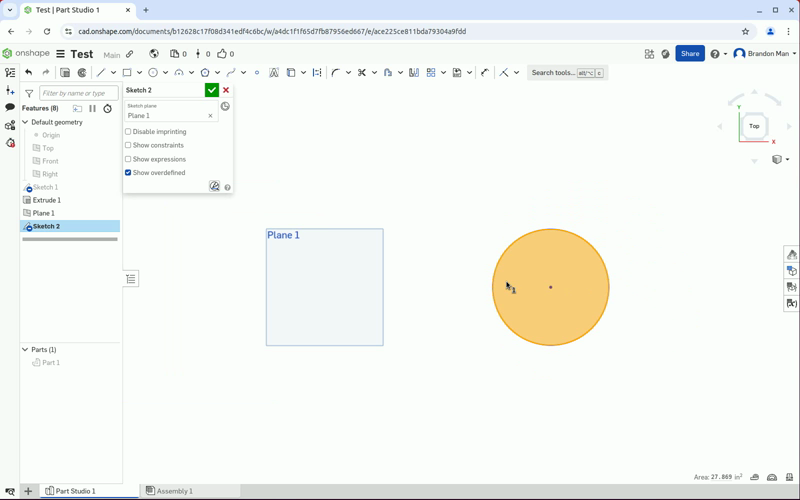
scroll(-6)
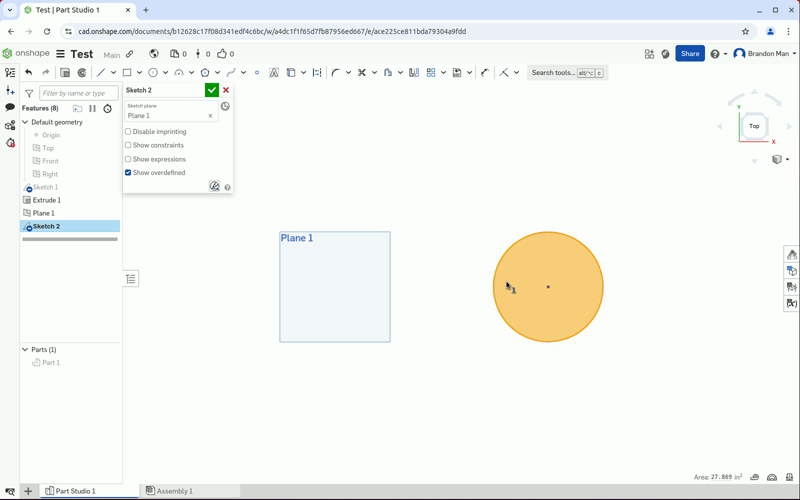
scroll(-6)
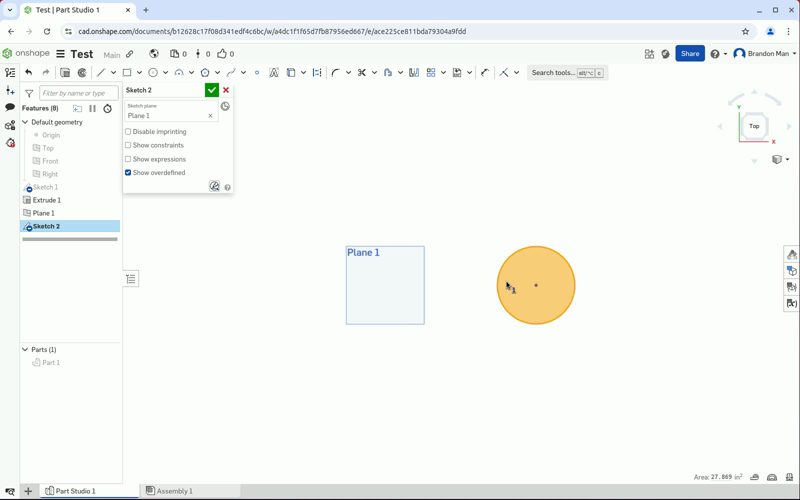
scroll(-6)
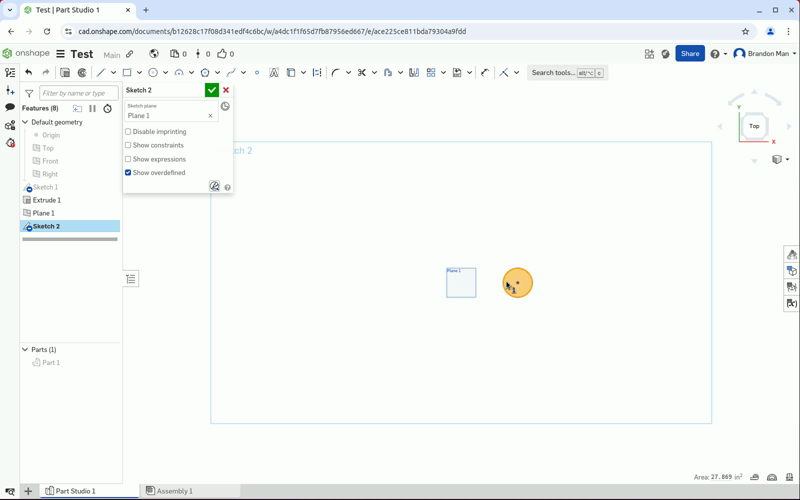
mouse_move(73, 352)
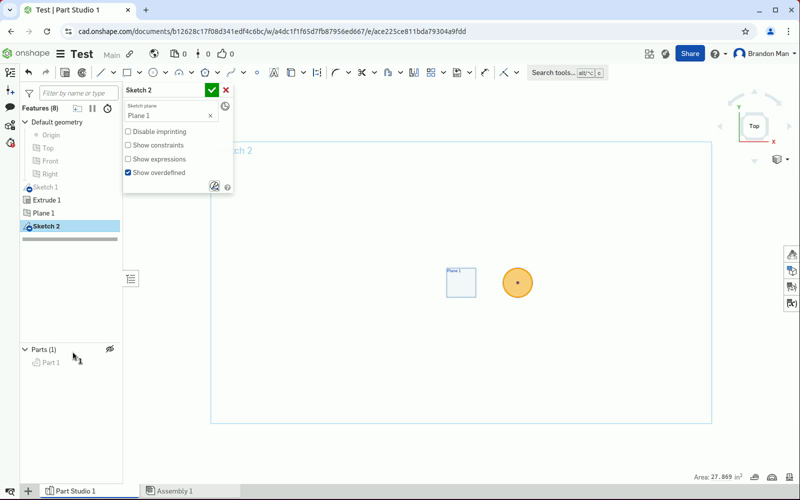
key(shift+y)
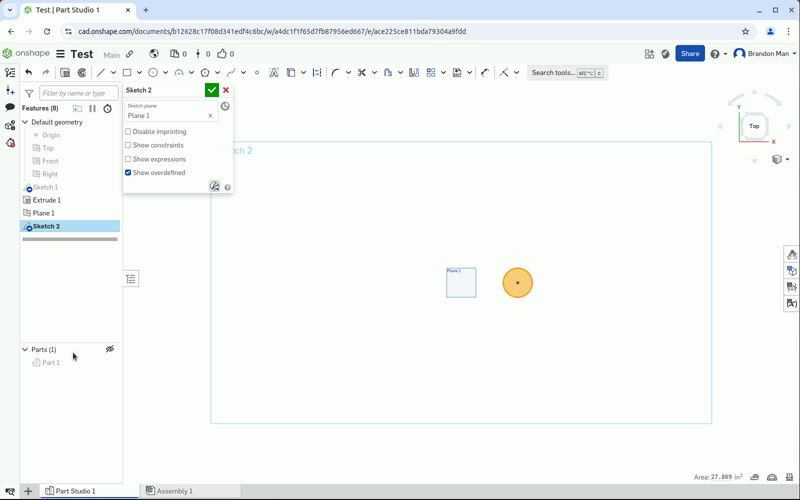
key(shift+e)
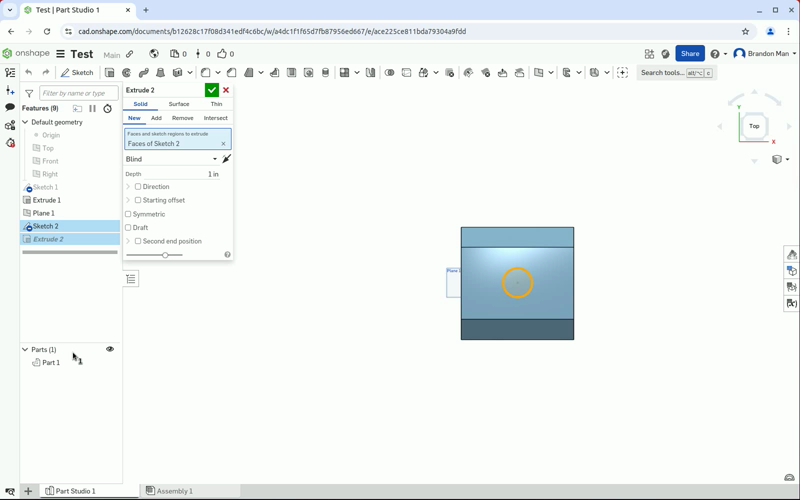
mouse_move(143, 106)
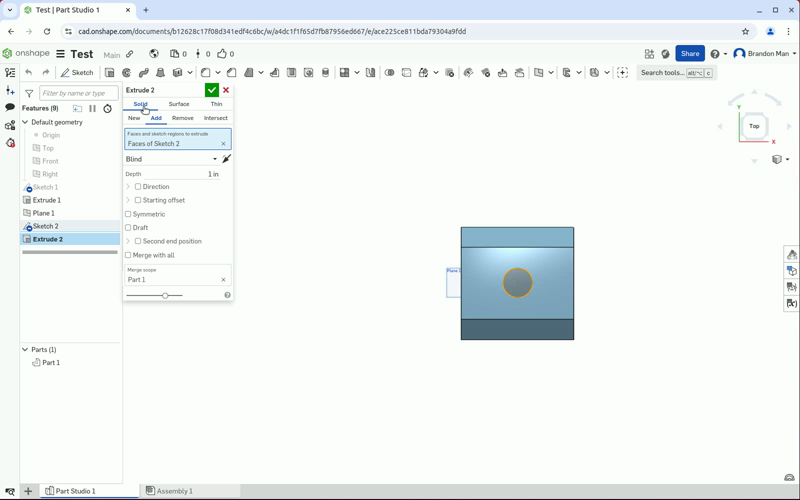
click(143, 106)
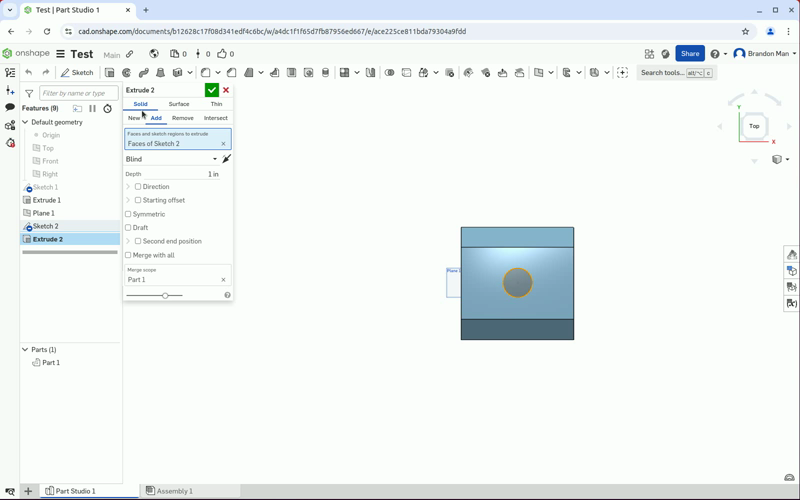
mouse_move(137, 120)
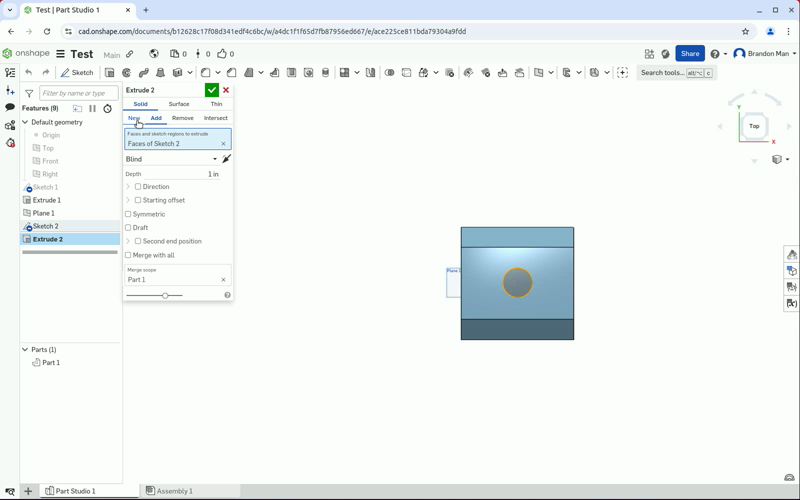
click(137, 120)
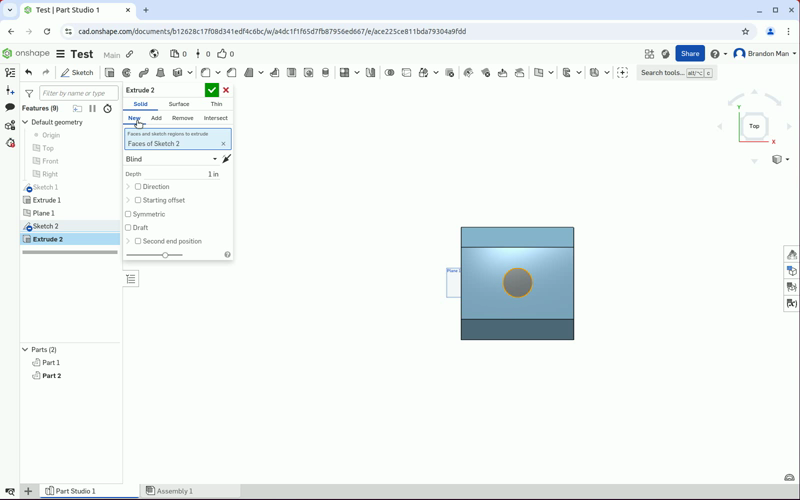
key(tab, 4)
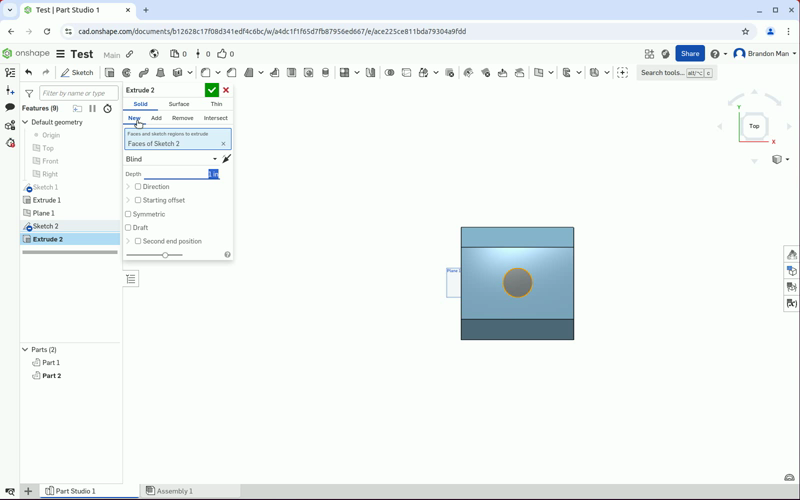
text(5.777)
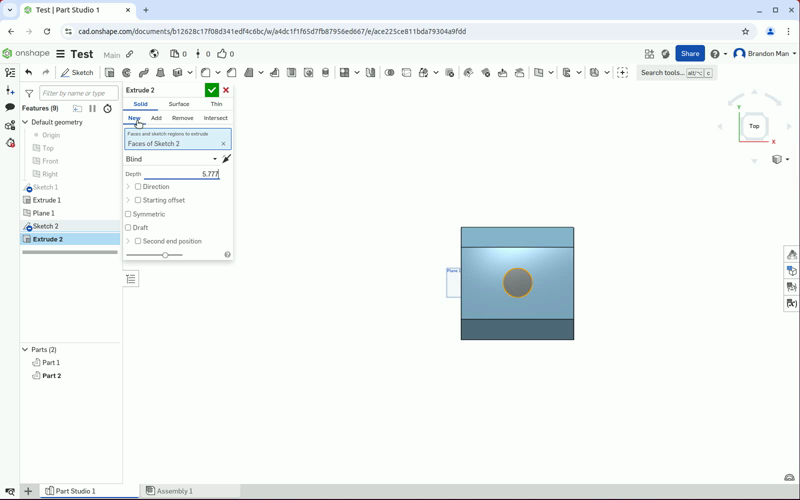
key(enter)
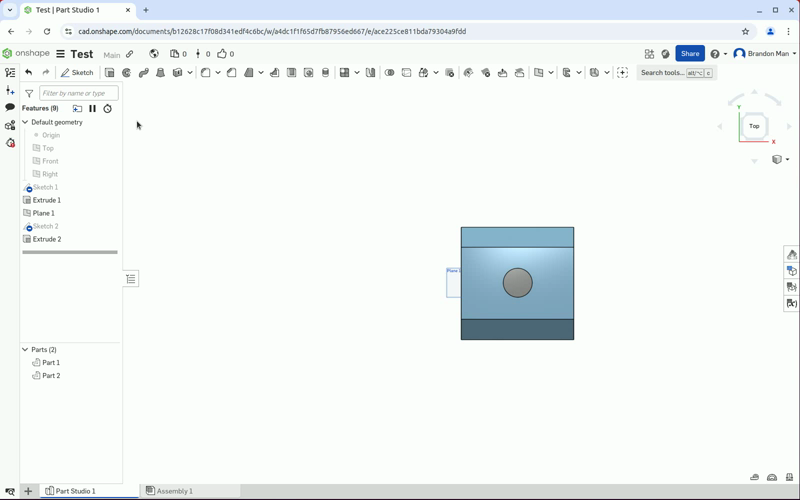
key(shift+h)
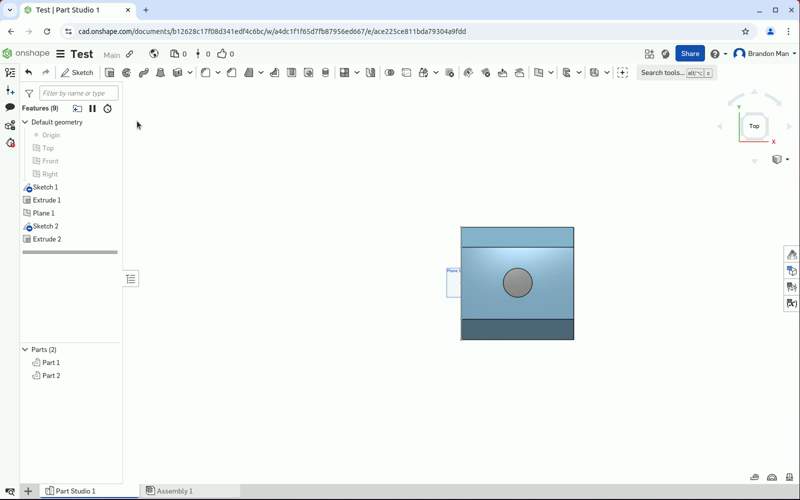
key(shift+h)
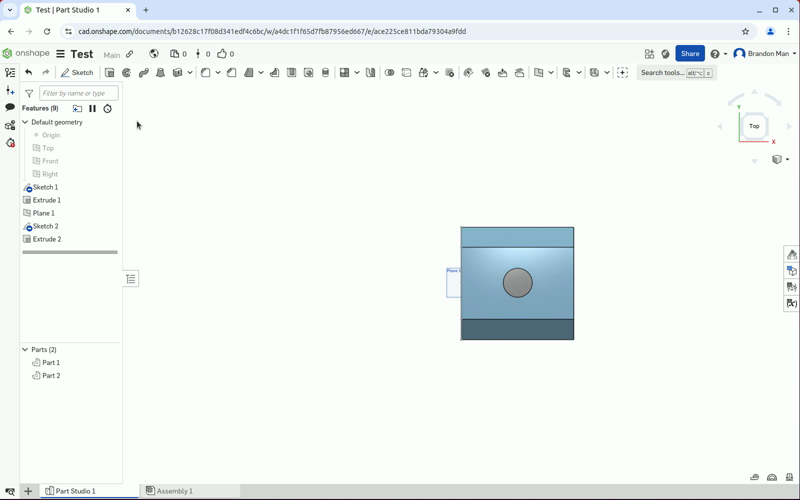
key(shift+7)
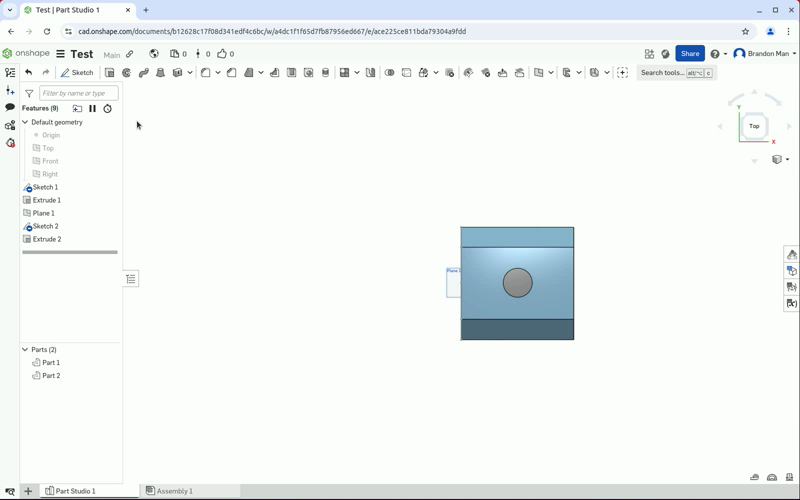
key(up, 3)
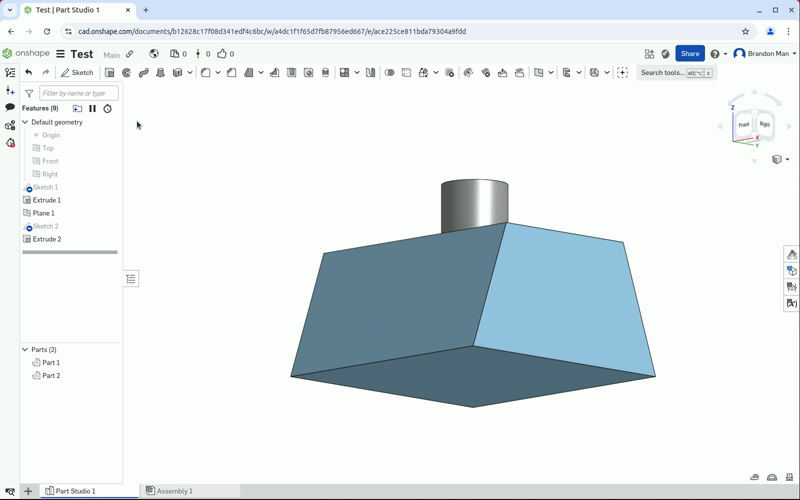
key(left, 3)
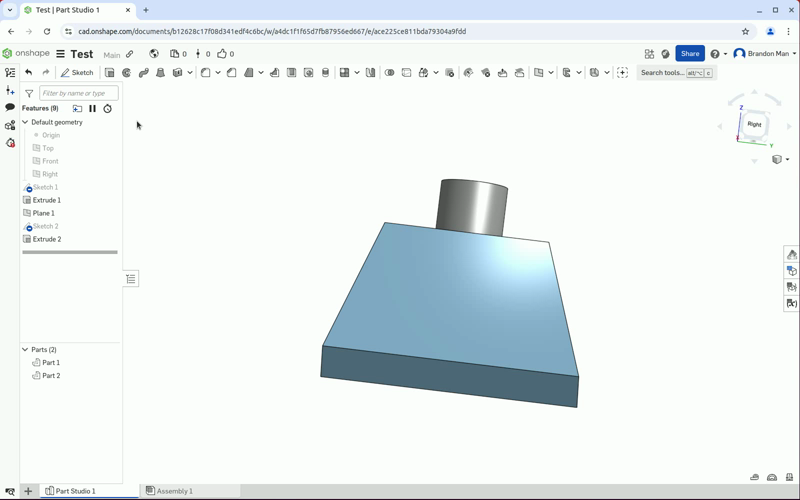
key(right, 3)
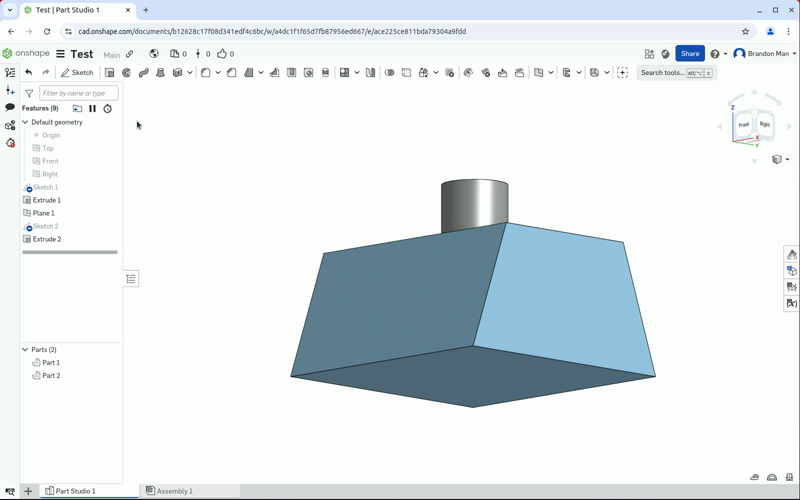
key(down, 3)
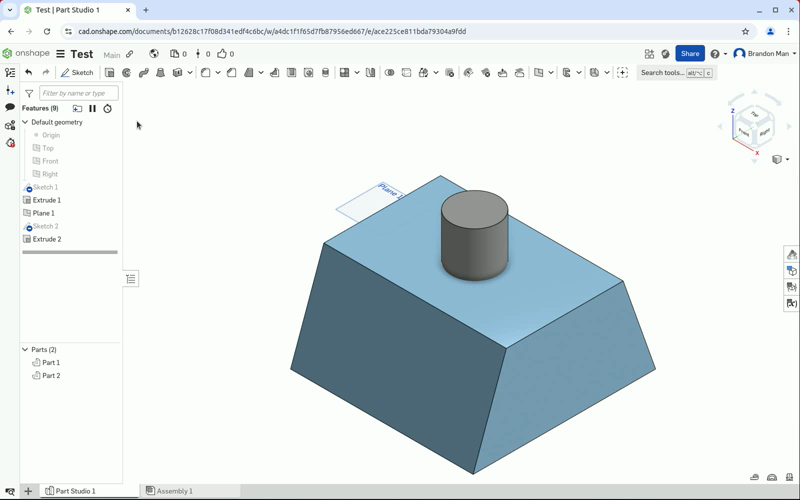
mouse_move(73, 189)
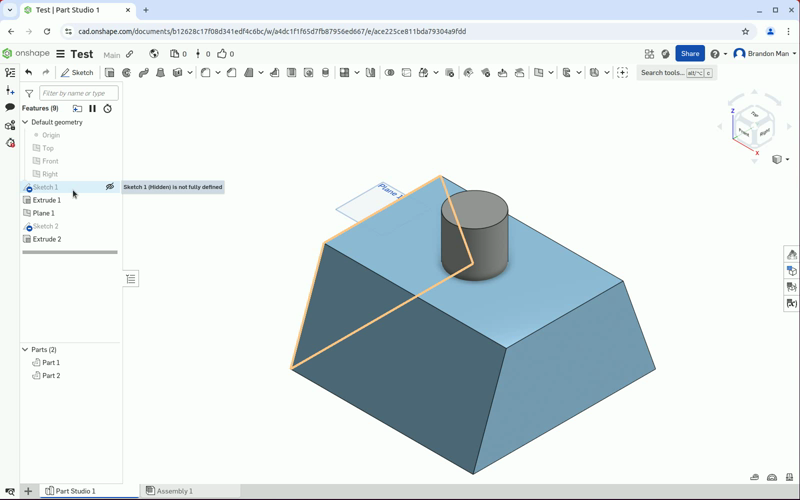
click(73, 189)